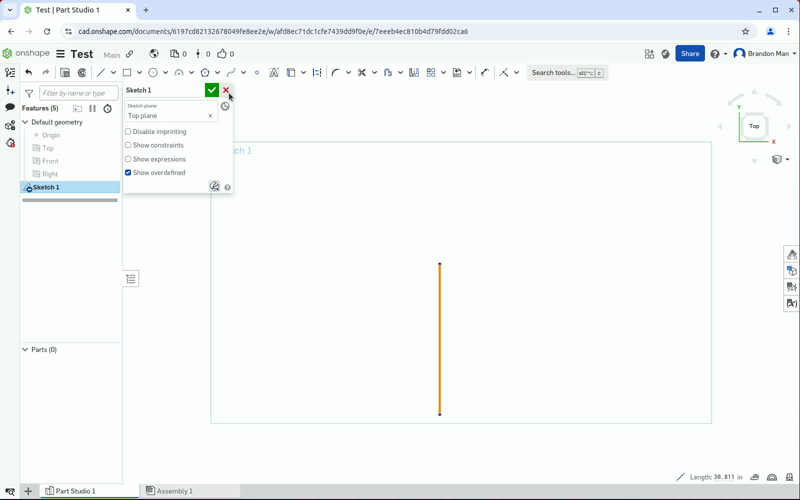
key(shift+h)
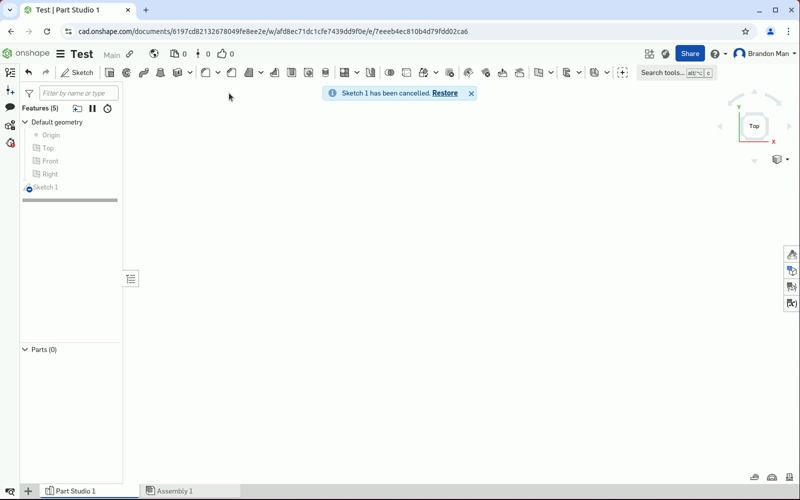
mouse_move(73, 352)
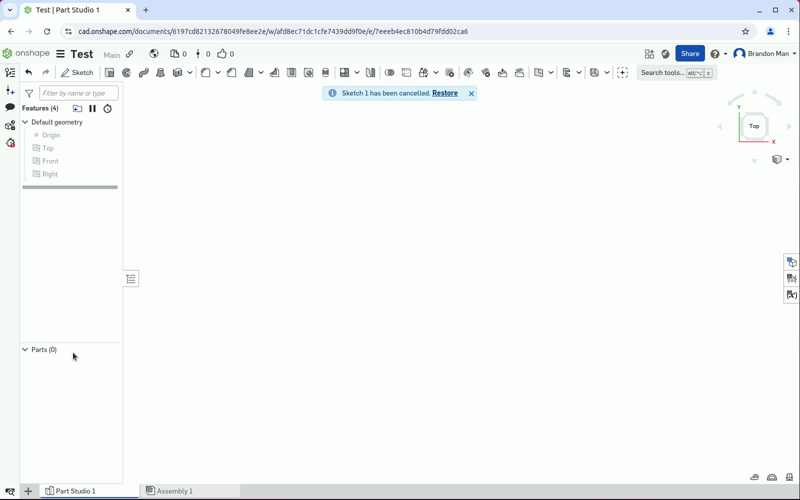
key(y)
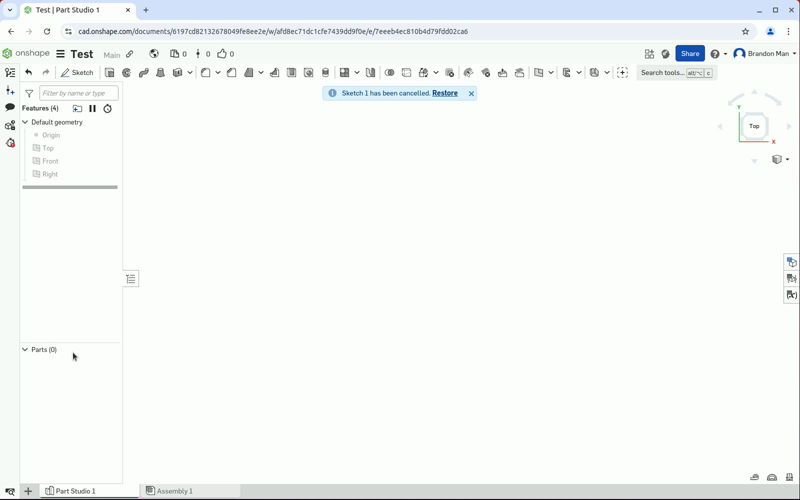
key(shift+p)
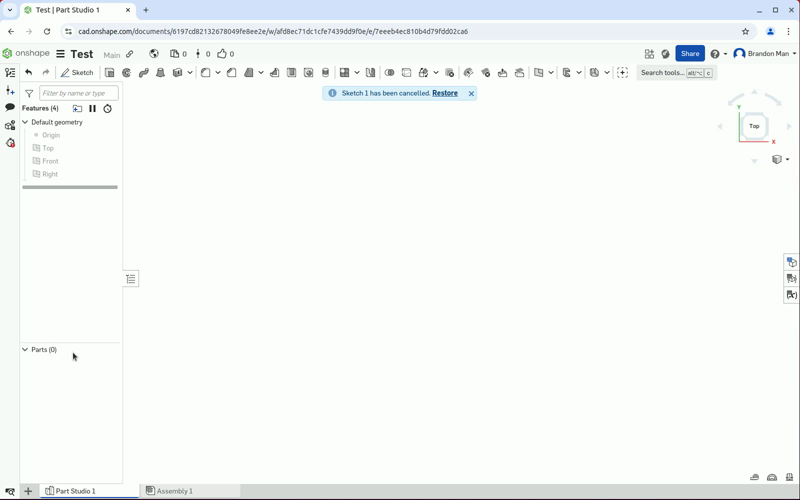
key(space)
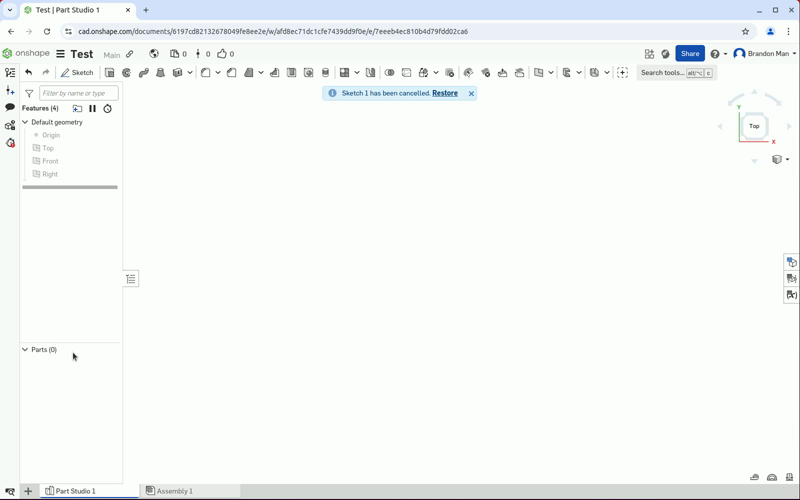
key_down(shift)
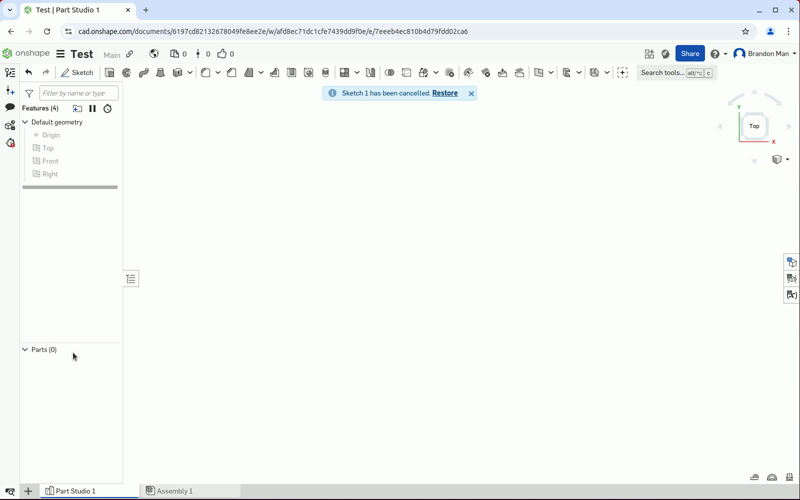
key(up)
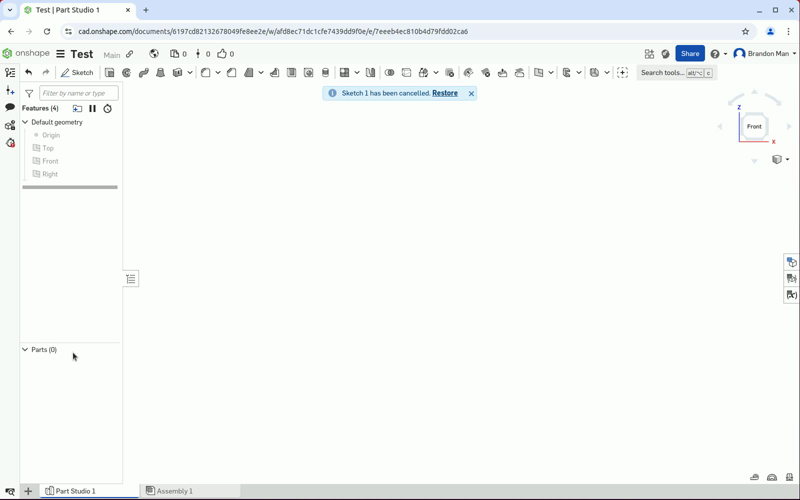
key_up(shift)
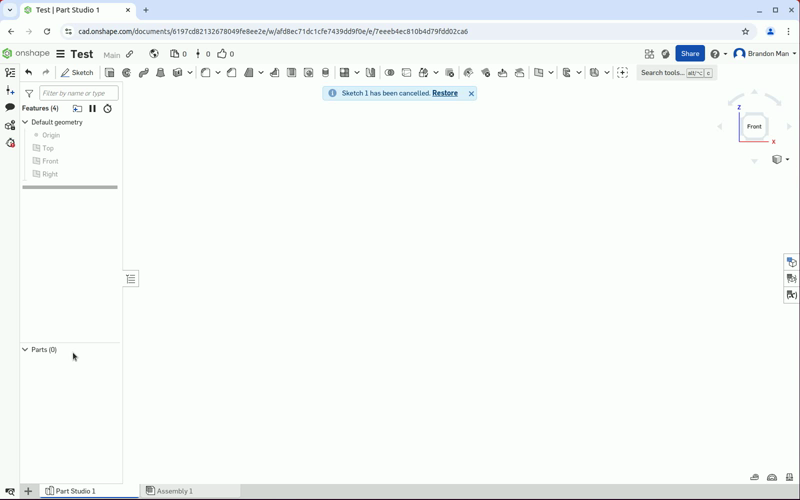
mouse_move(73, 352)
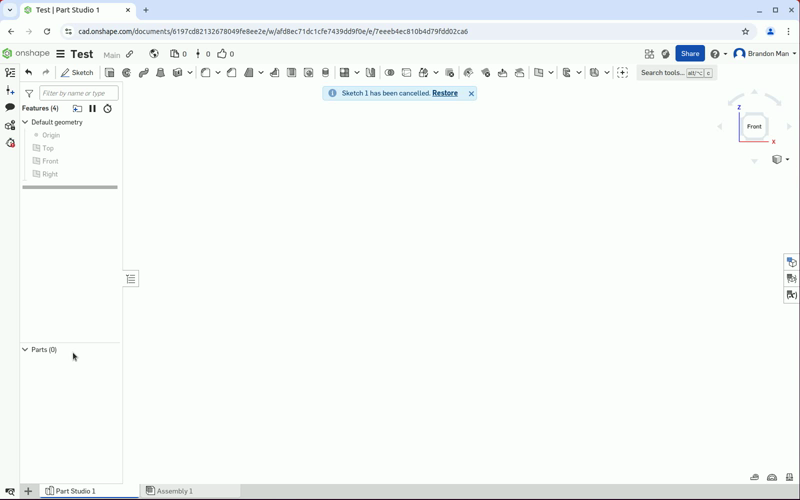
key(shift+y)
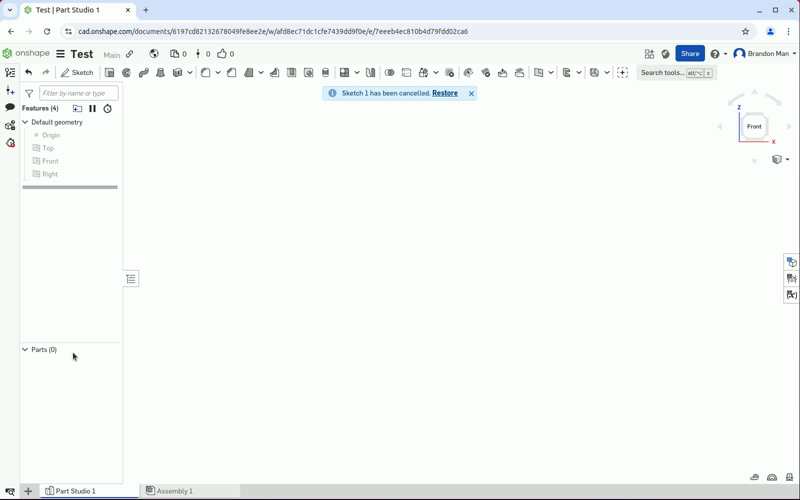
key(shift+s)
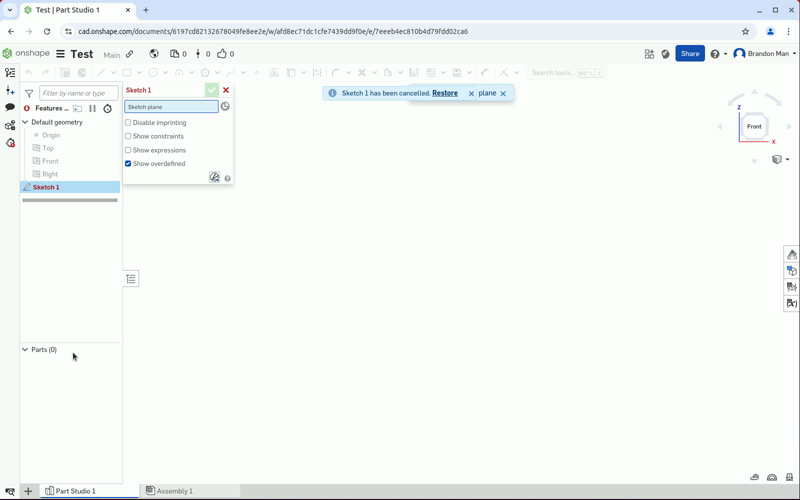
mouse_move(73, 163)
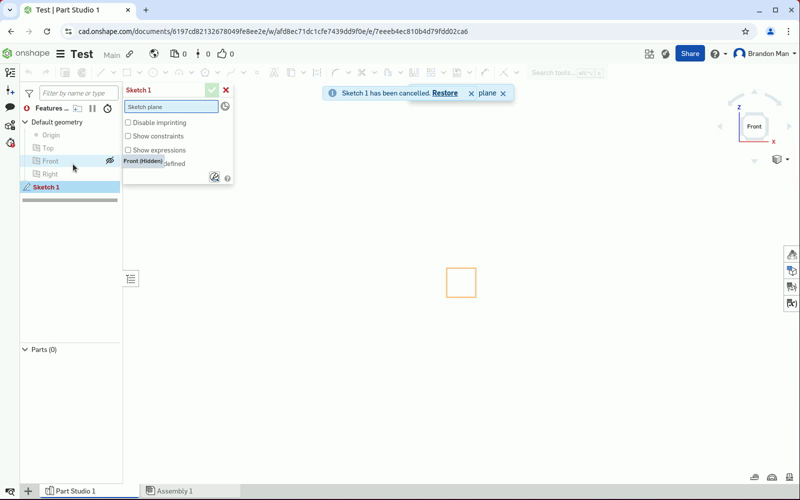
click(73, 163)
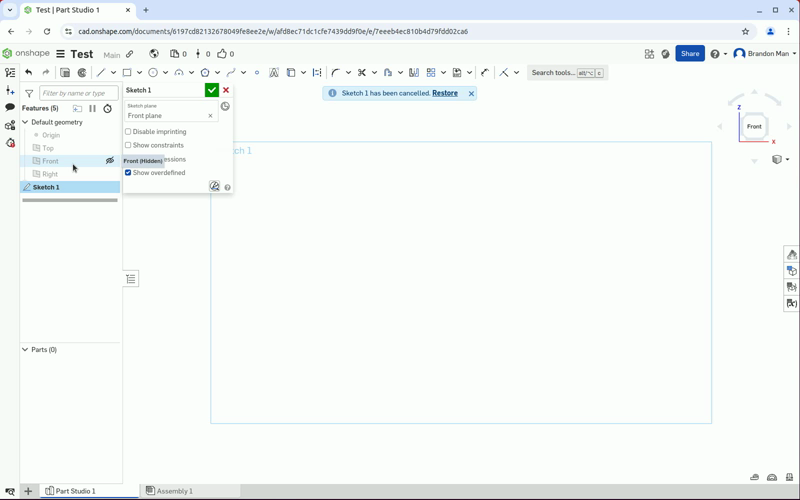
mouse_move(73, 352)
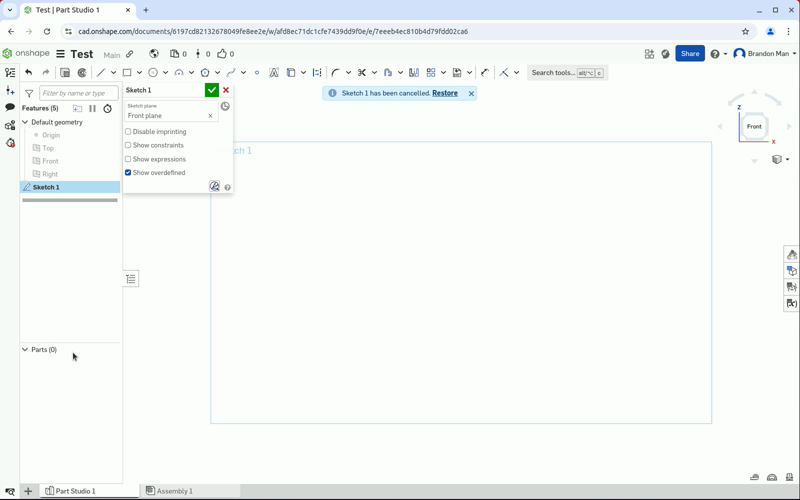
key(y)
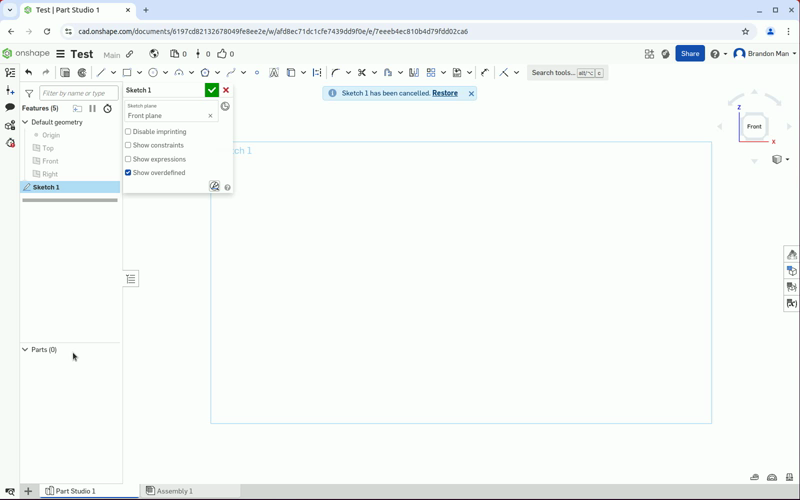
key(c)
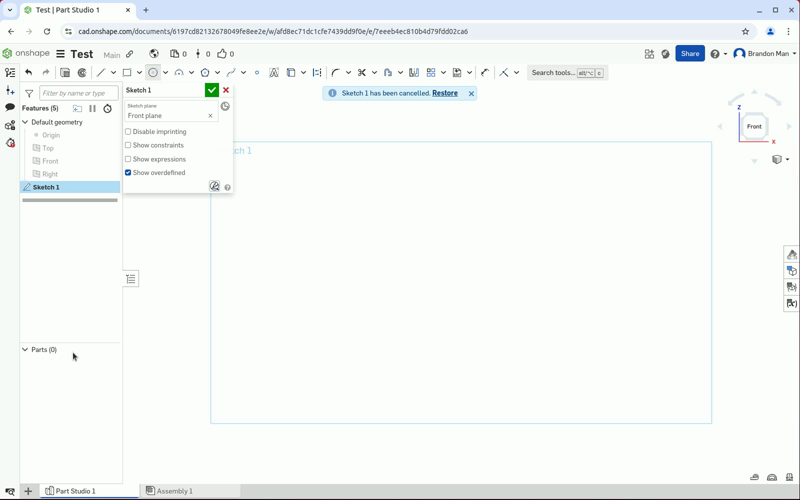
key_down(shift)
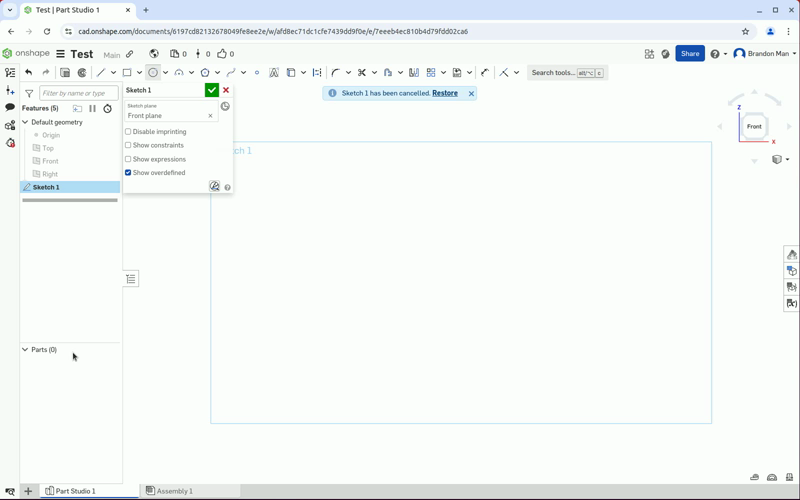
mouse_move(461, 282)
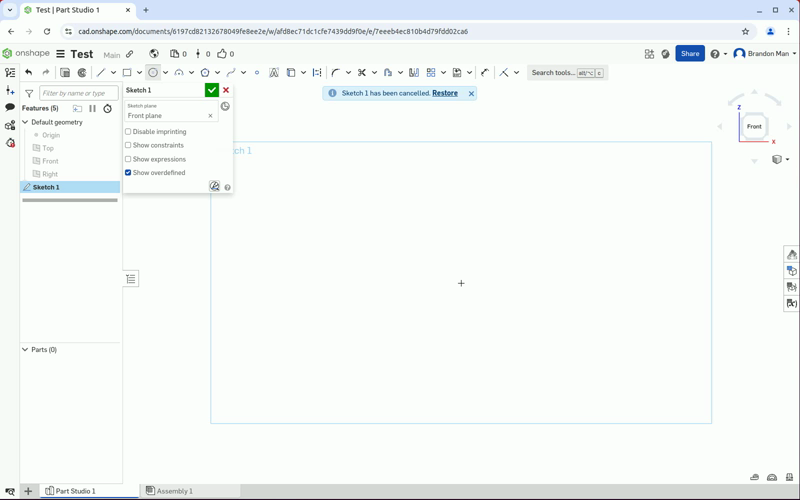
click(461, 282)
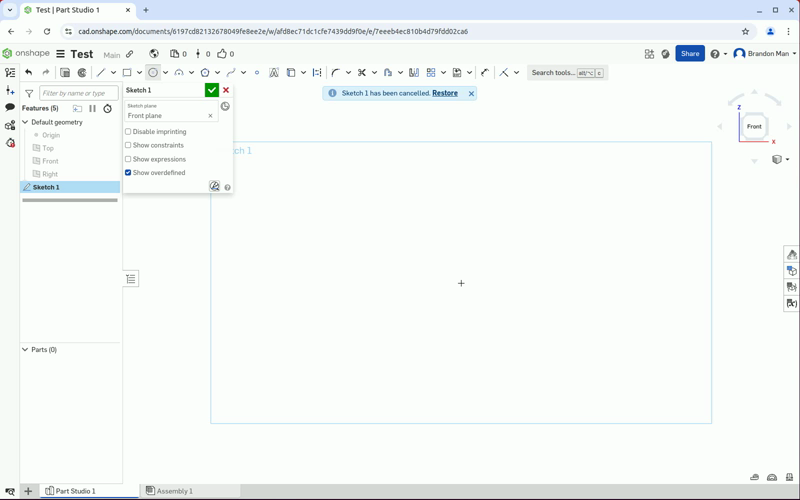
key_up(shift)
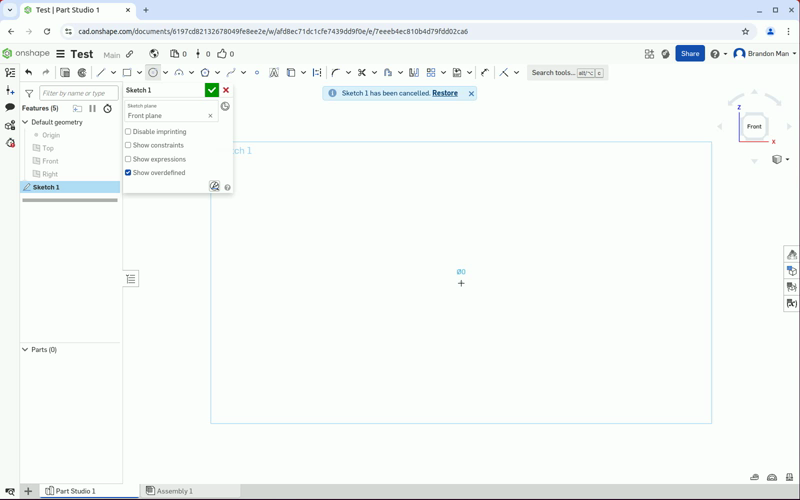
mouse_move(574, 282)
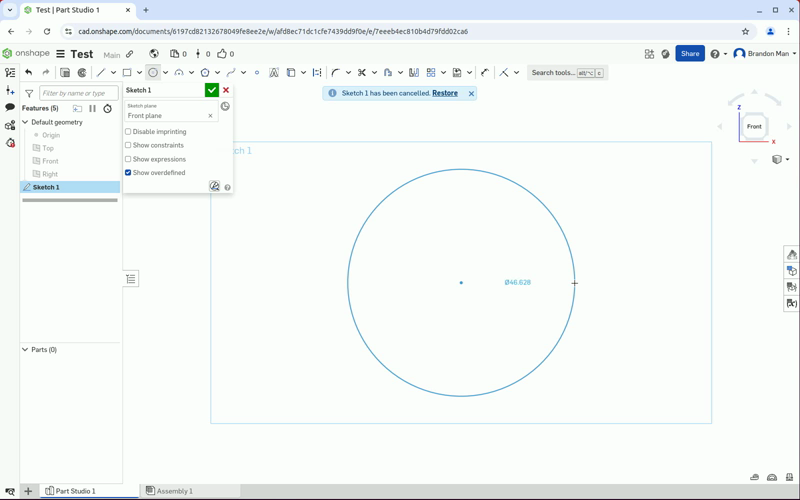
click(574, 282)
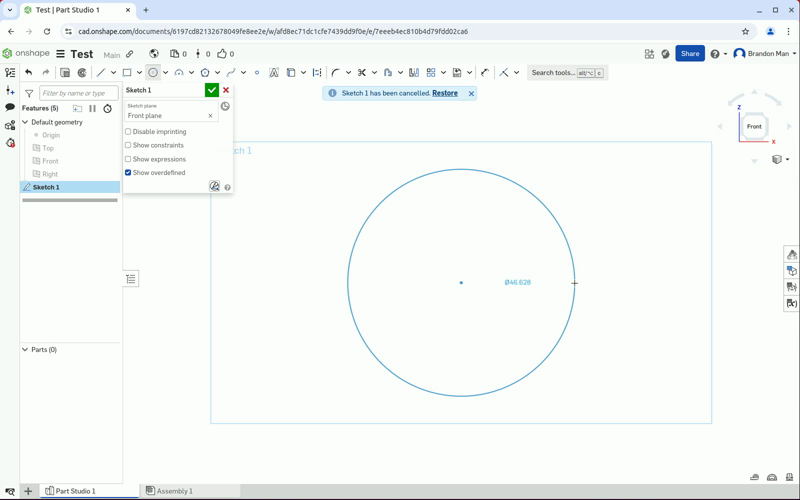
key(esc)
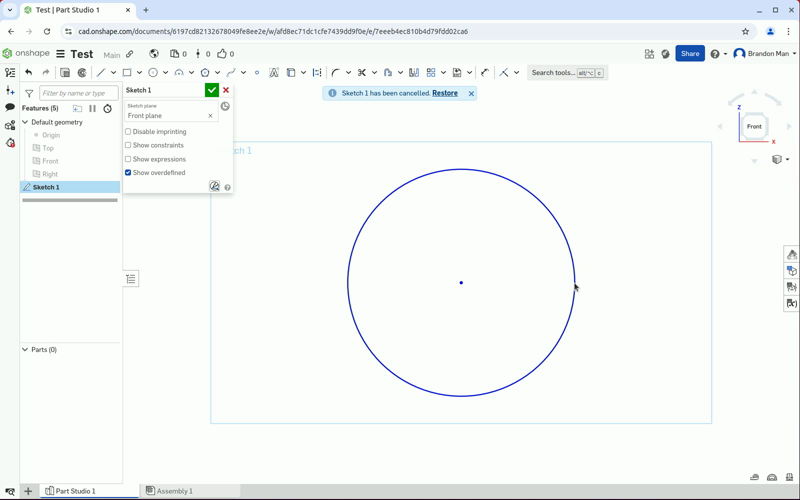
key(c)
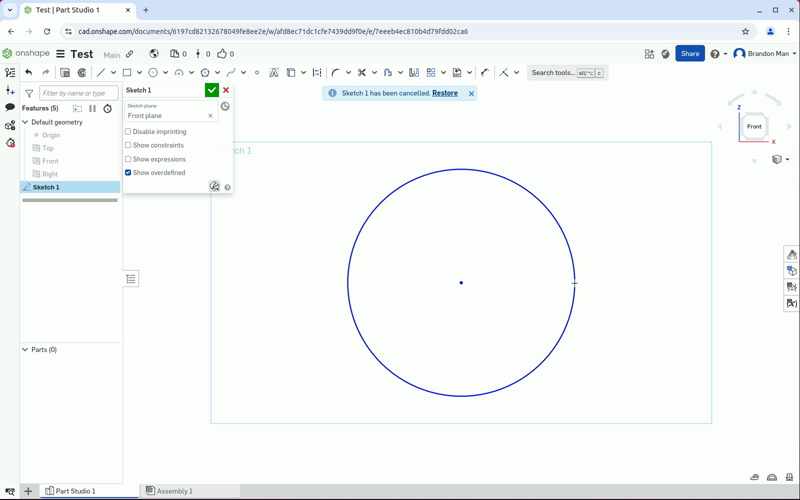
key_down(shift)
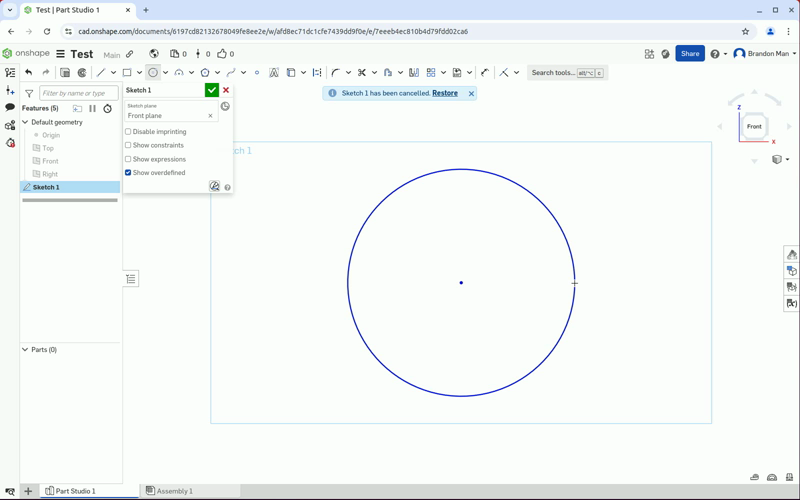
mouse_move(461, 282)
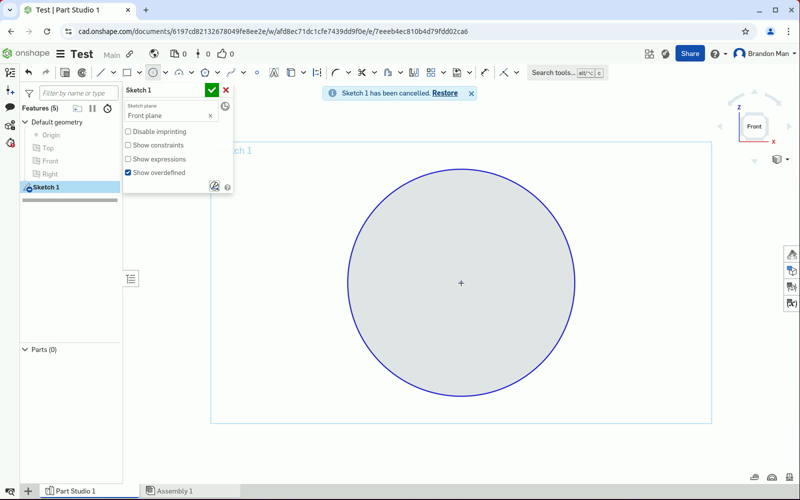
click(461, 282)
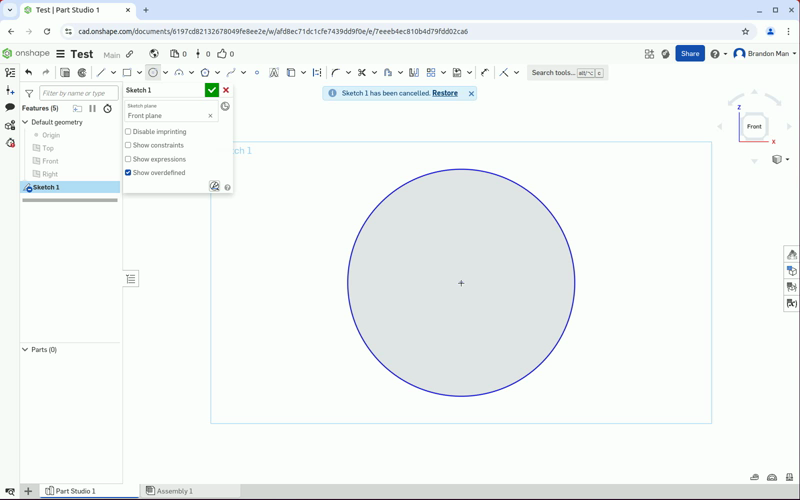
key_up(shift)
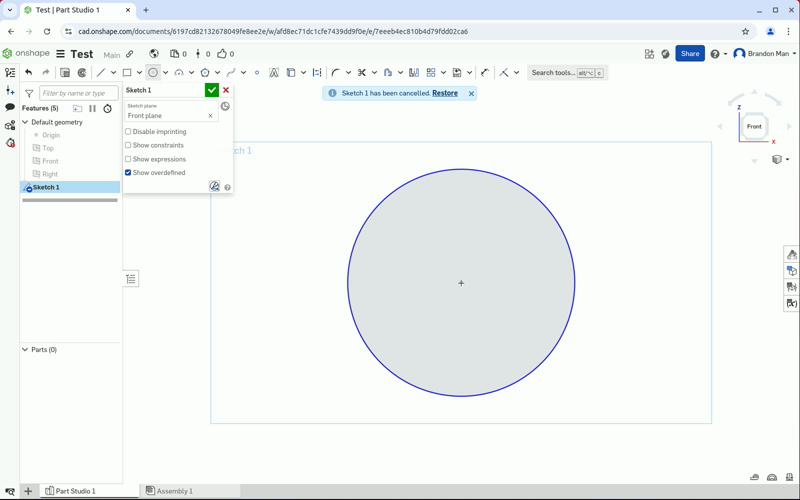
mouse_move(572, 282)
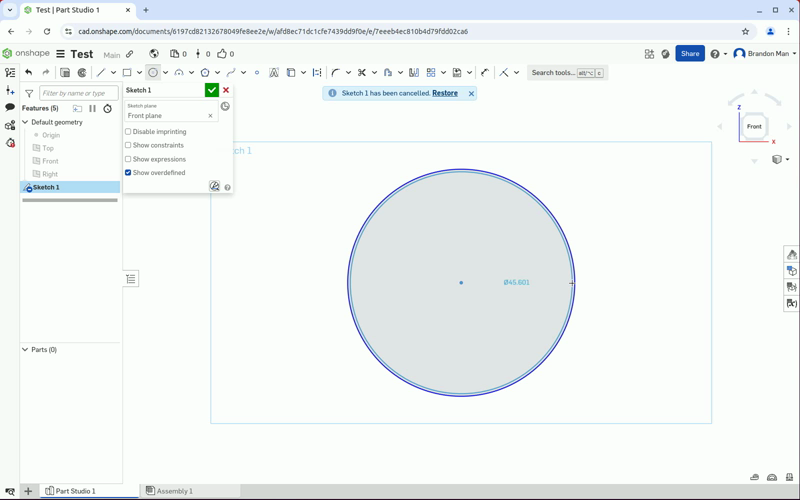
scroll(6)
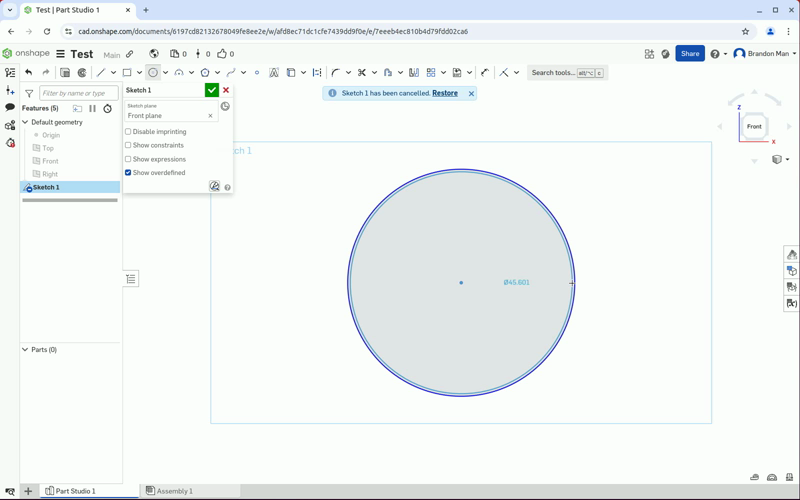
scroll(6)
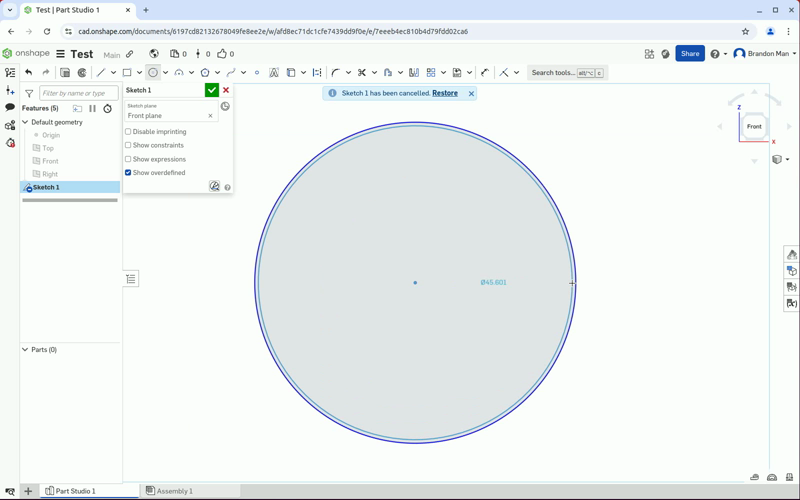
scroll(6)
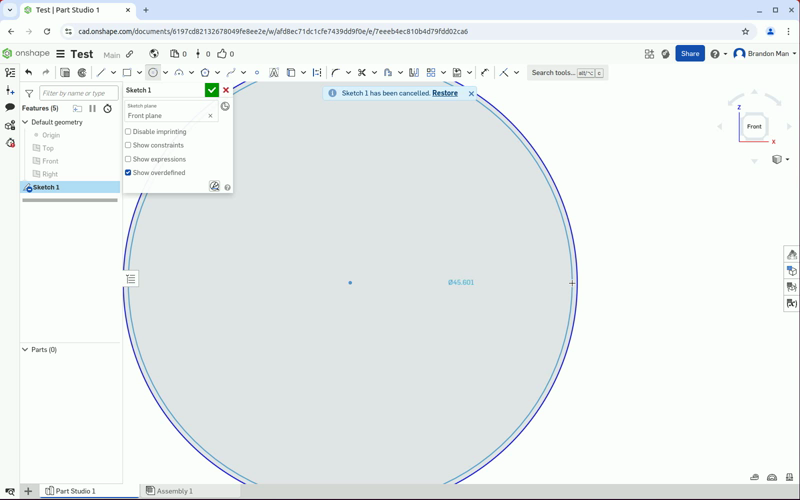
scroll(6)
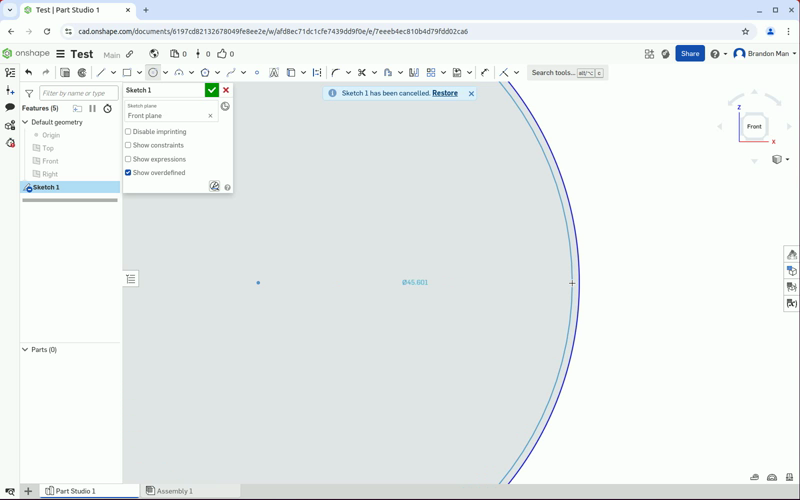
scroll(6)
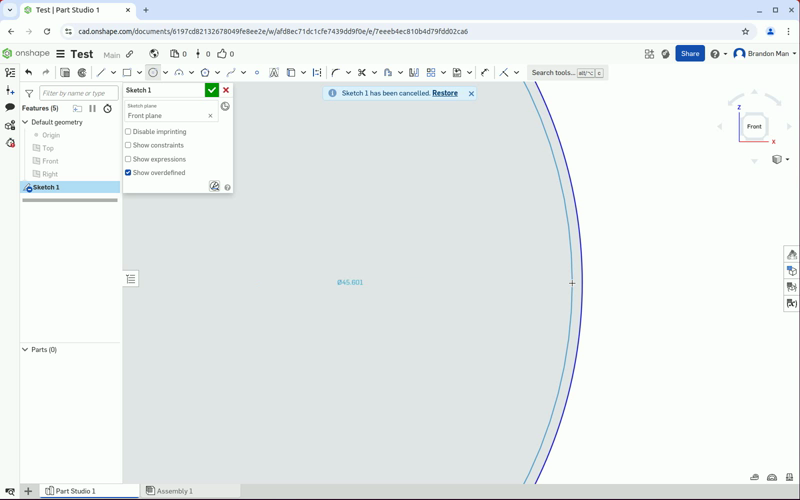
scroll(6)
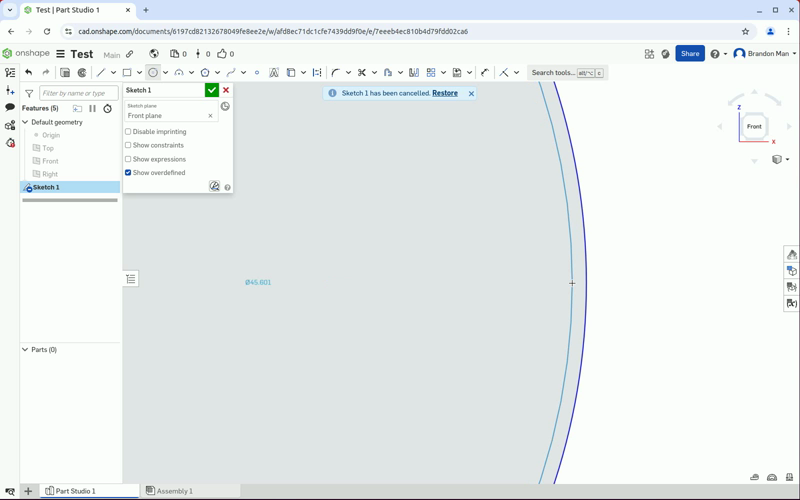
scroll(6)
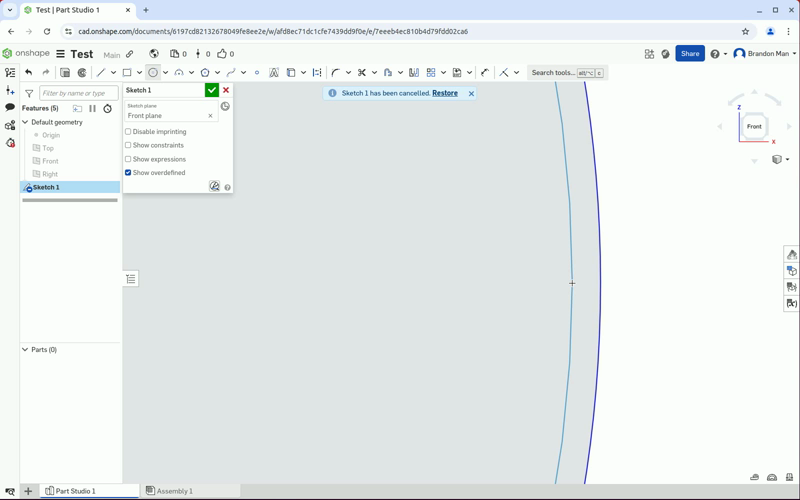
click(572, 282)
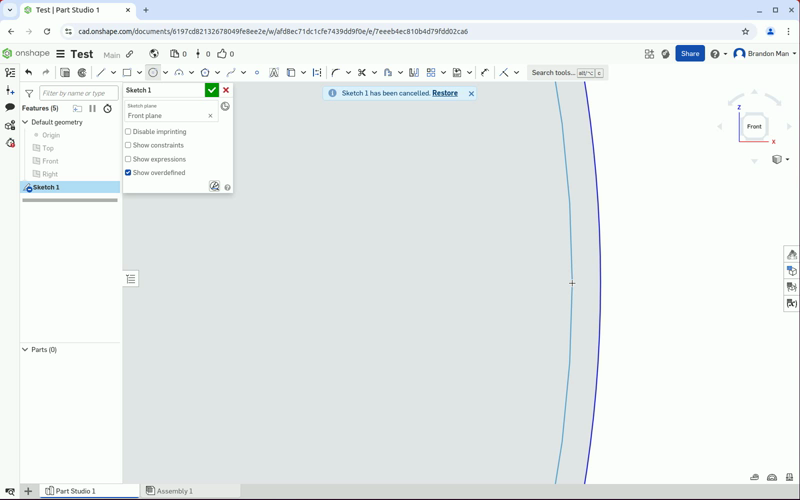
scroll(-6)
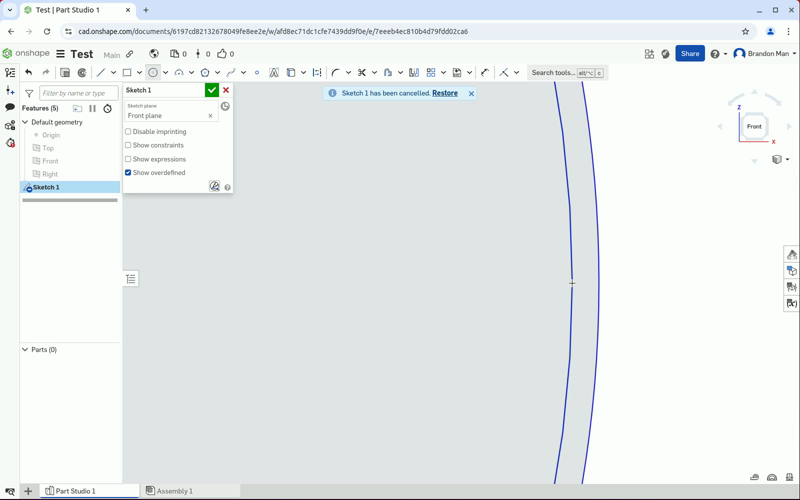
scroll(-6)
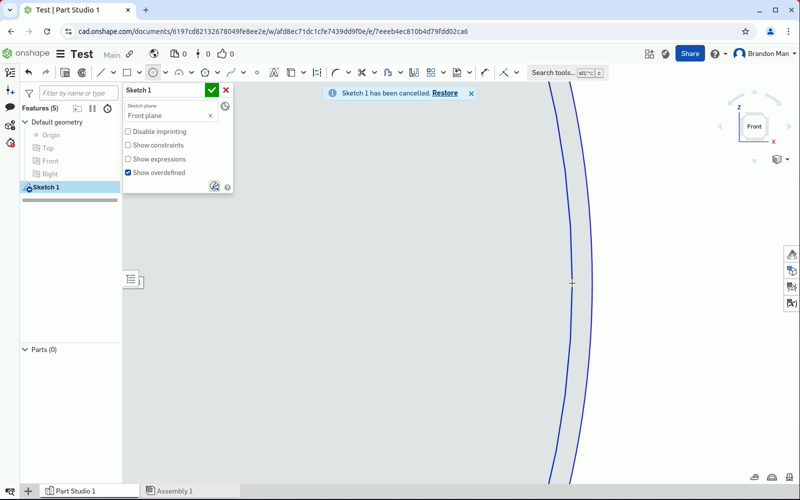
scroll(-6)
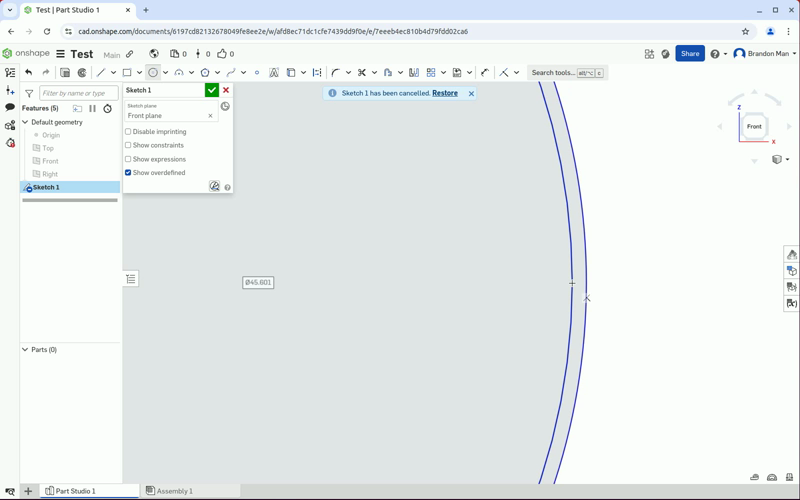
scroll(-6)
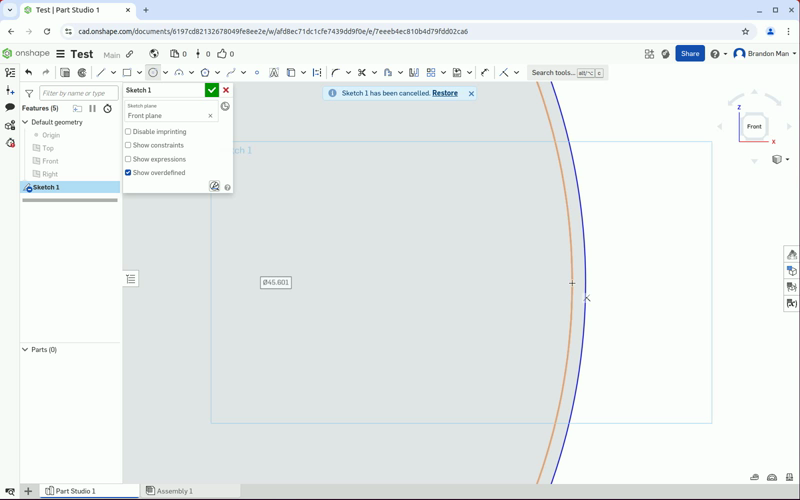
scroll(-6)
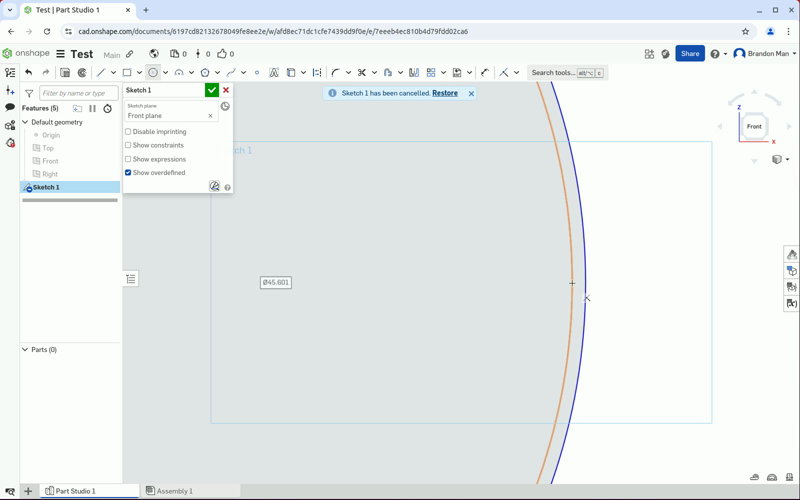
scroll(-6)
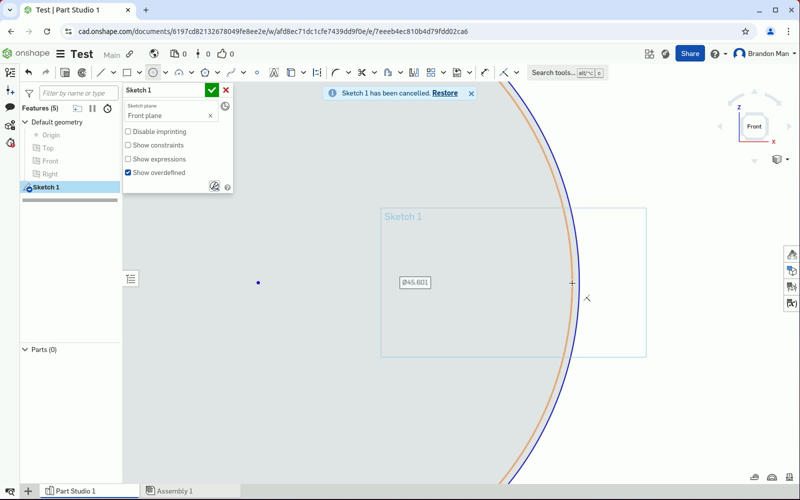
scroll(-6)
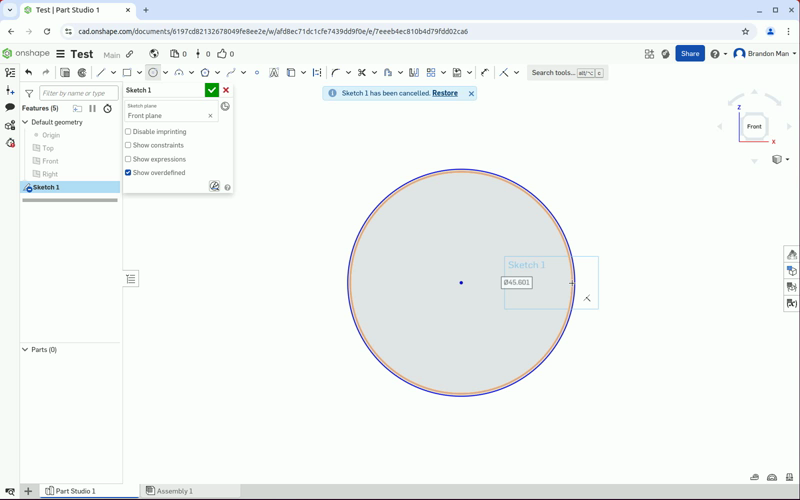
key(esc)
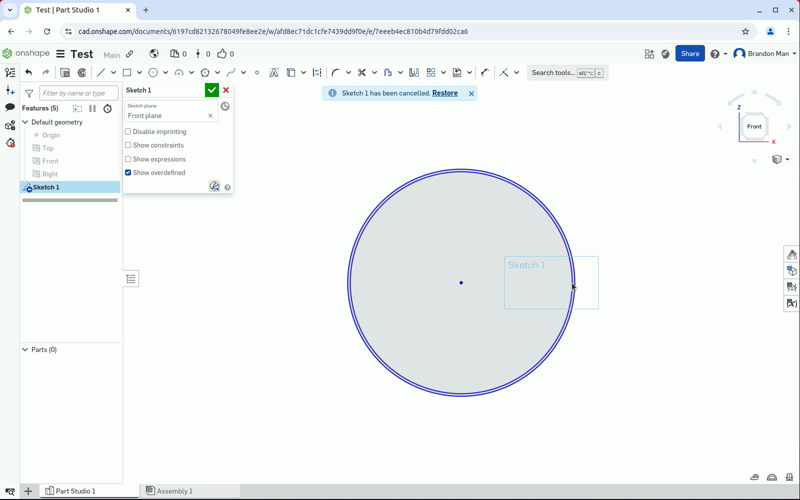
mouse_move(565, 242)
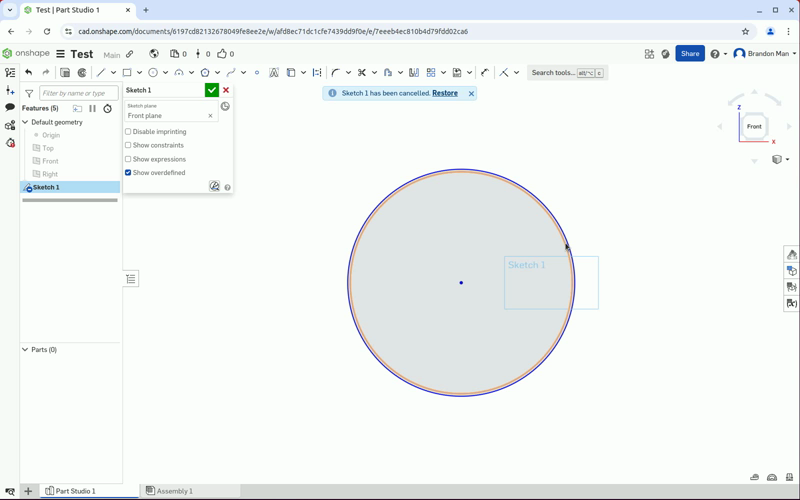
scroll(6)
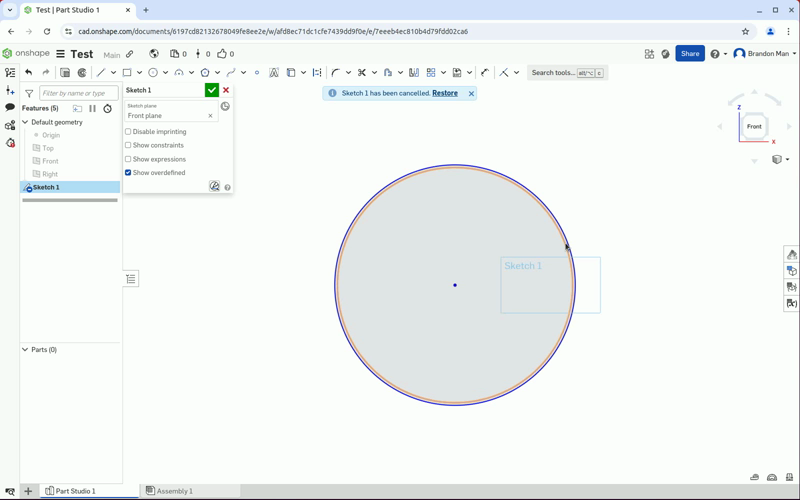
scroll(6)
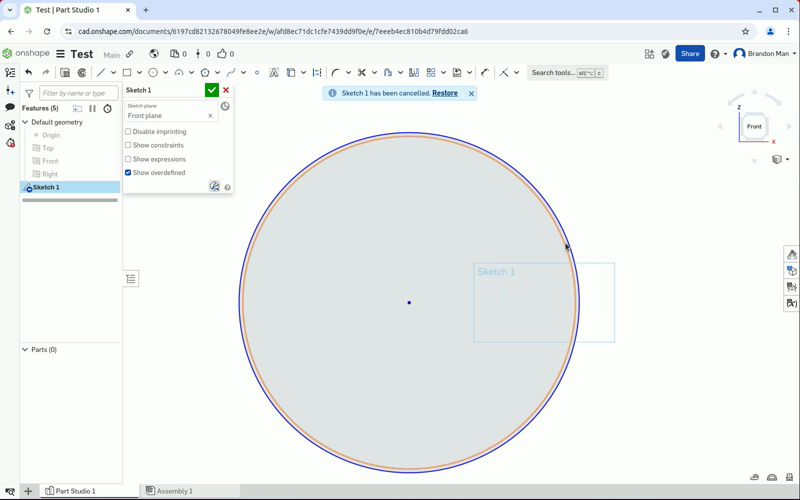
scroll(6)
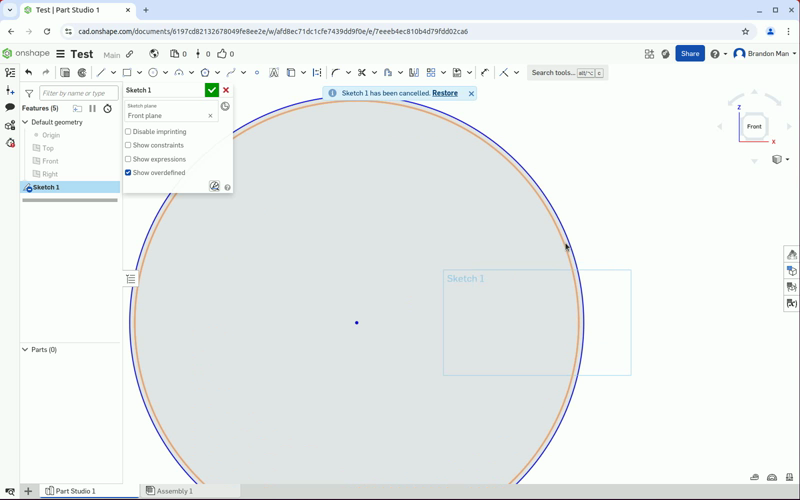
scroll(6)
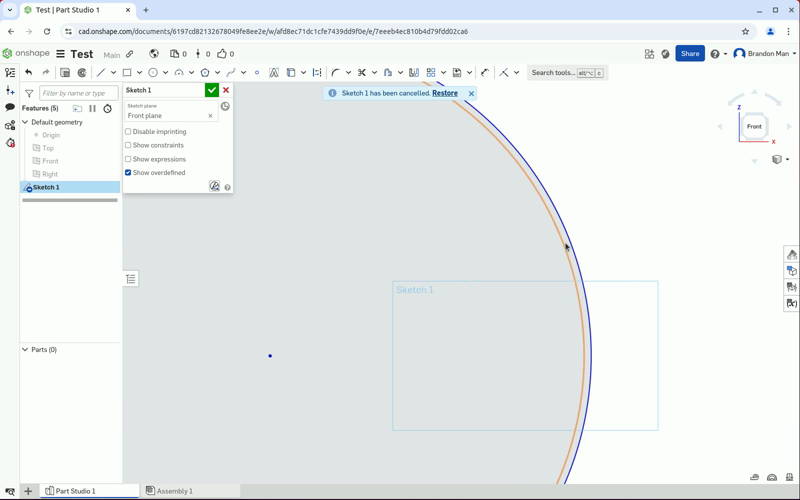
scroll(6)
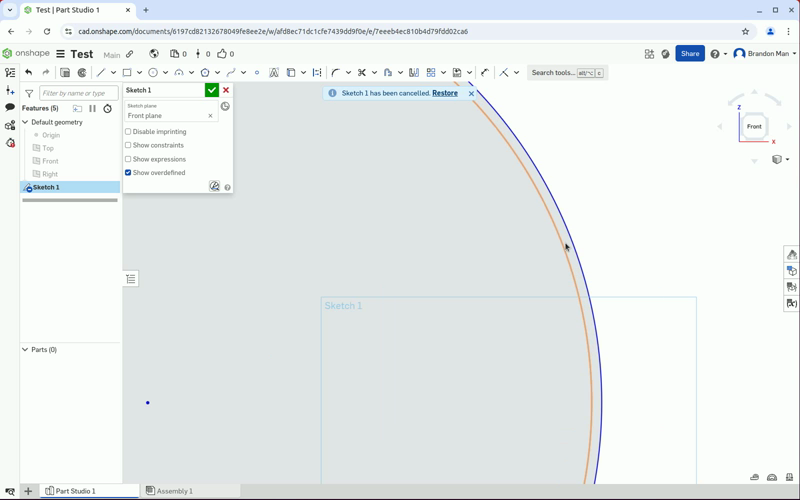
scroll(6)
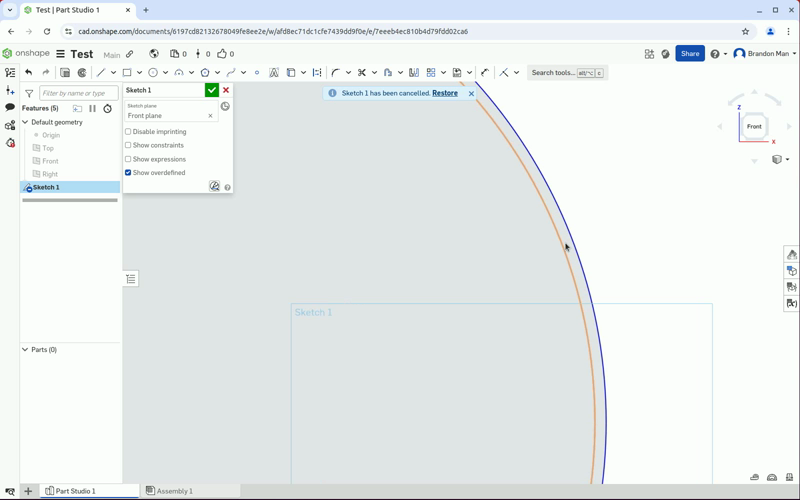
scroll(6)
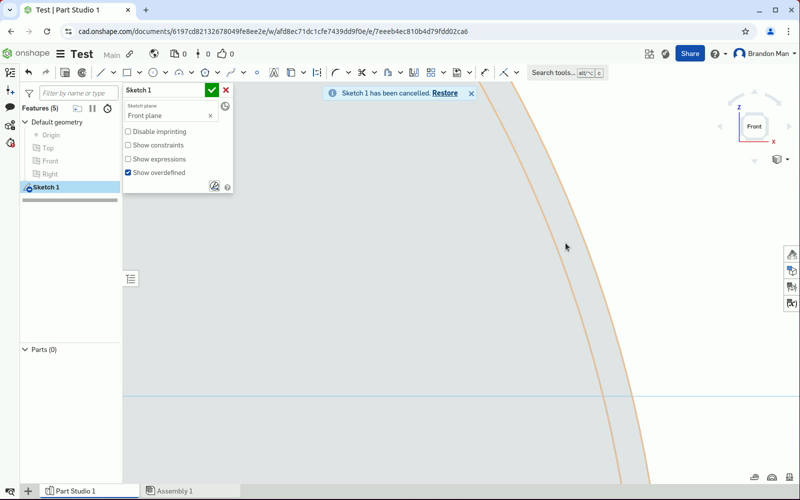
click(565, 242)
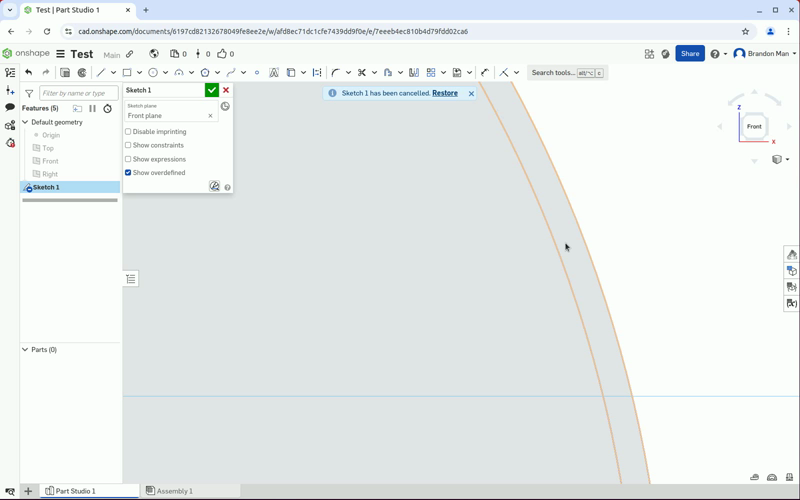
scroll(-6)
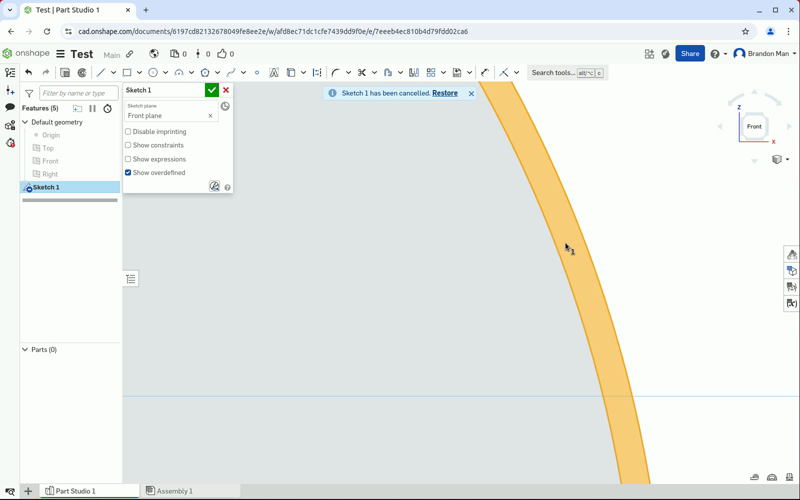
scroll(-6)
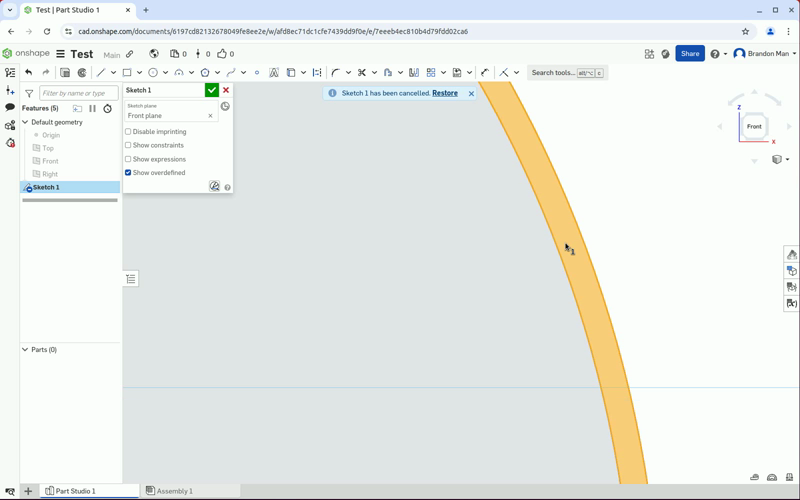
scroll(-6)
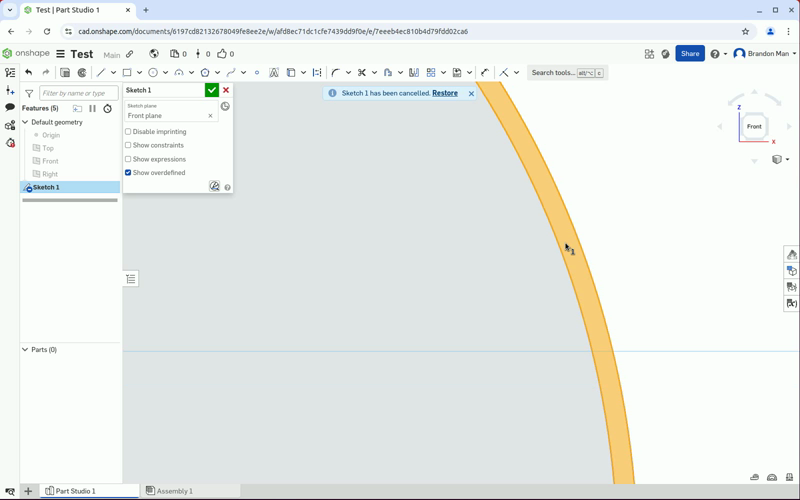
scroll(-6)
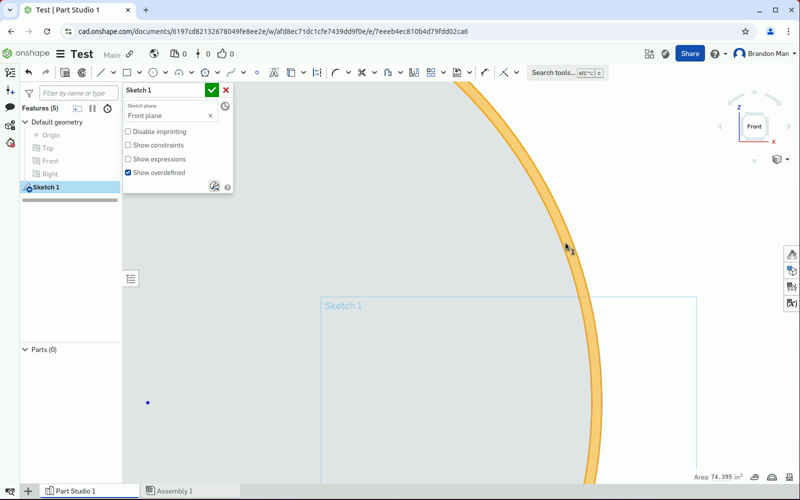
scroll(-6)
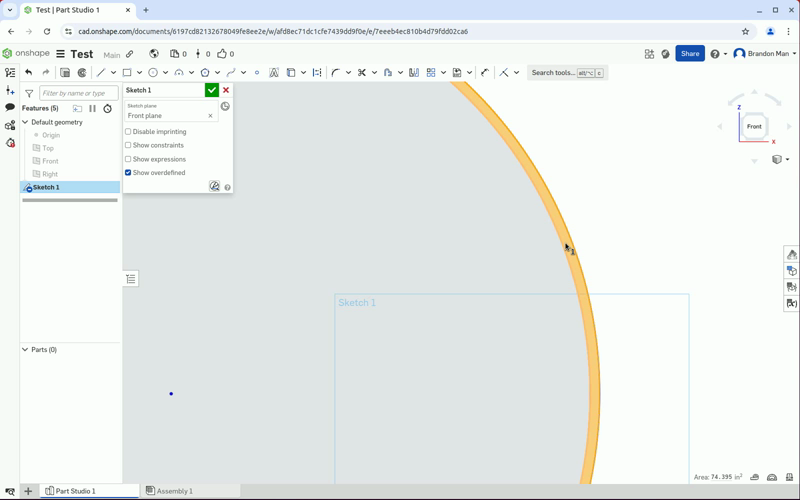
scroll(-6)
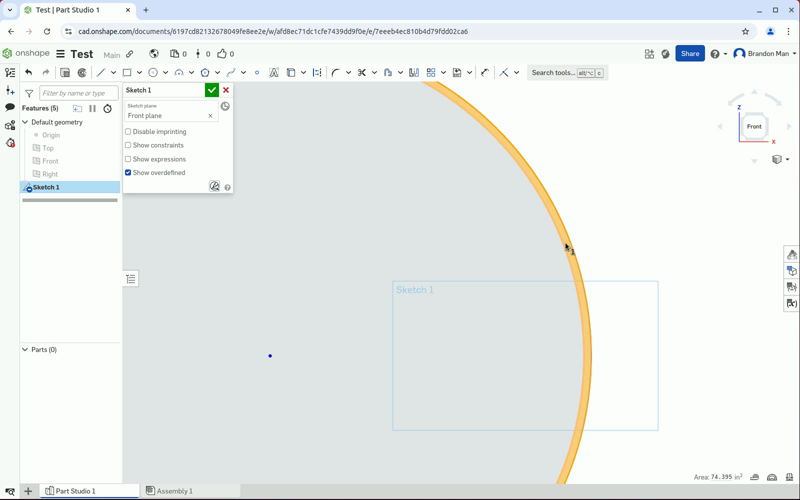
scroll(-6)
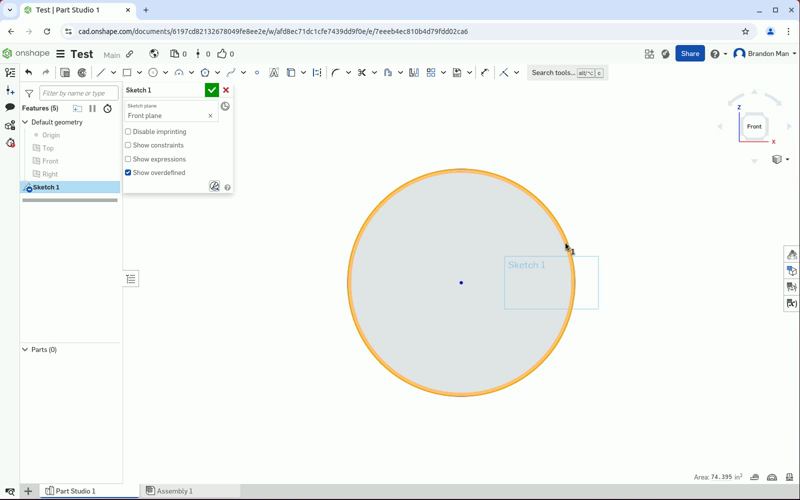
mouse_move(73, 352)
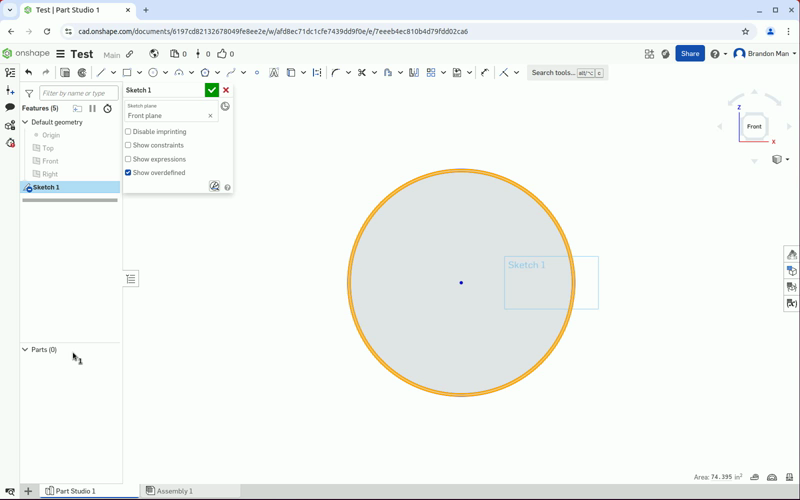
key(shift+y)
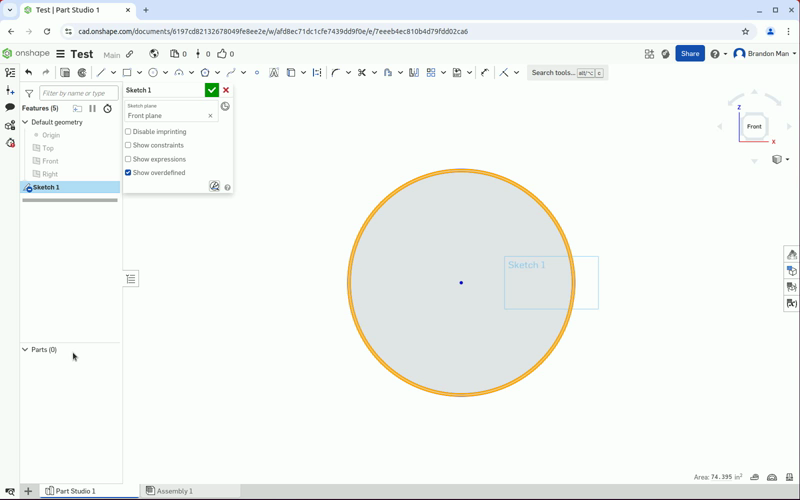
key(shift+e)
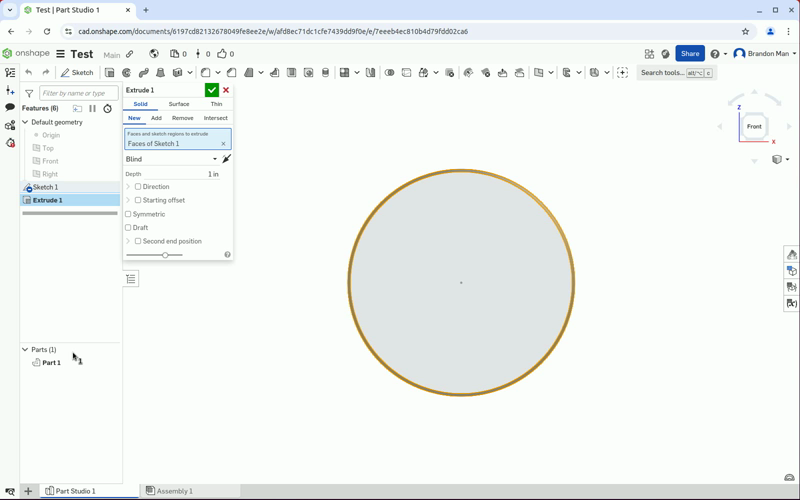
mouse_move(143, 106)
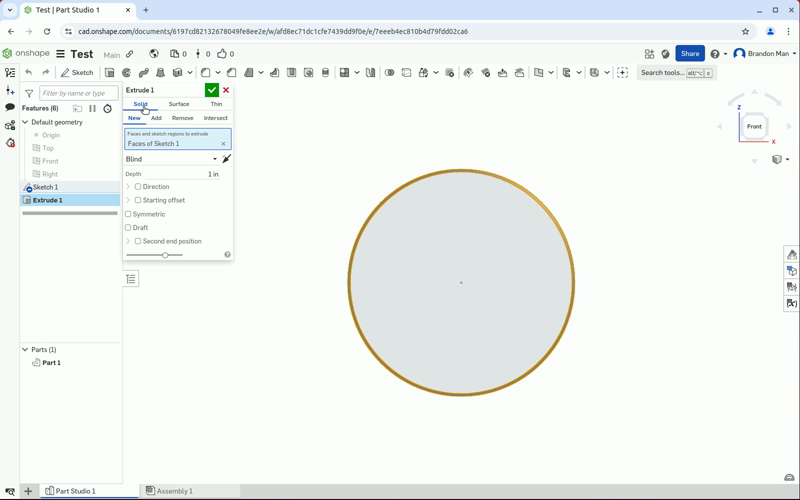
click(143, 106)
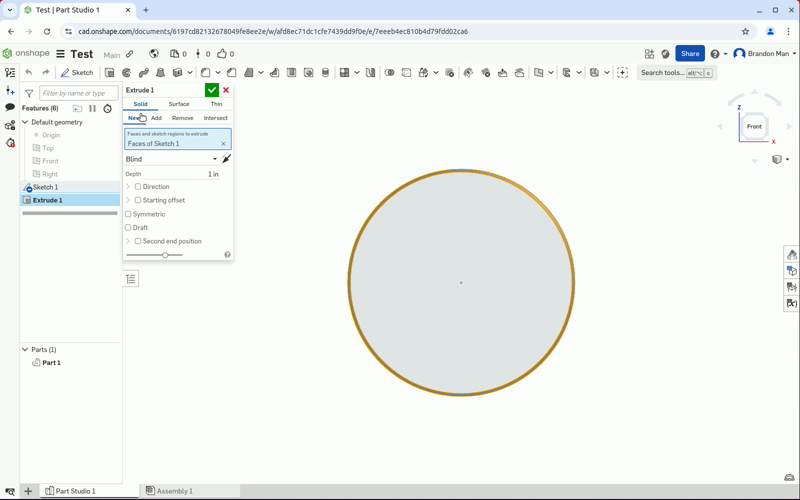
mouse_move(137, 120)
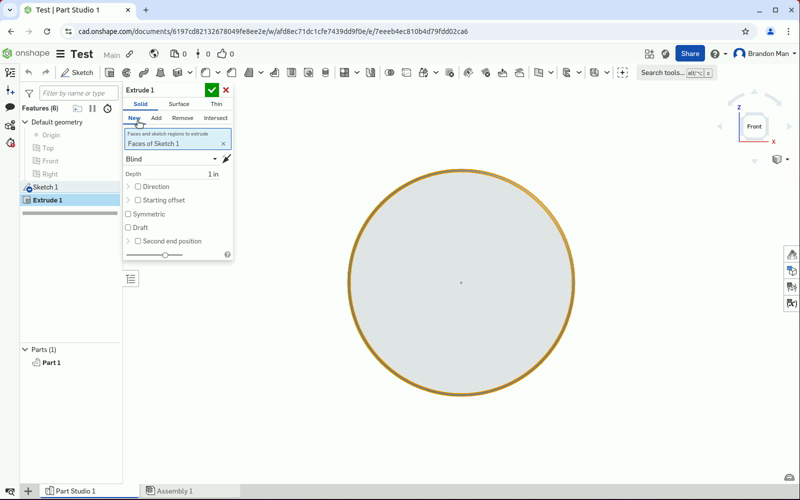
click(137, 120)
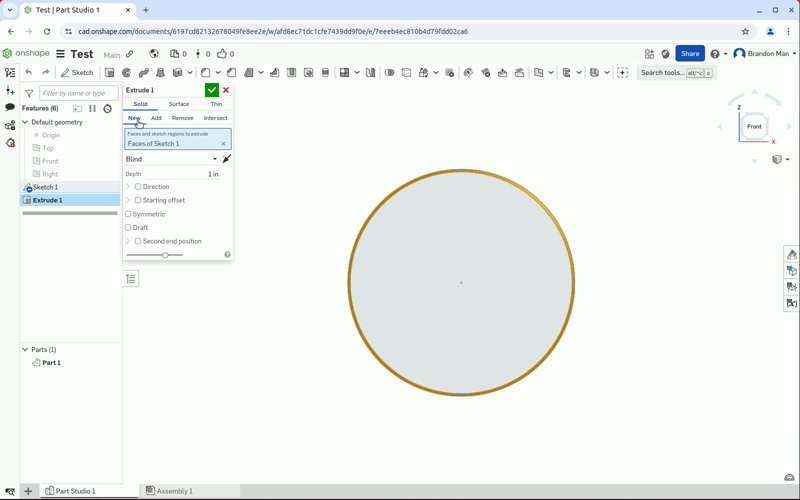
key(tab, 4)
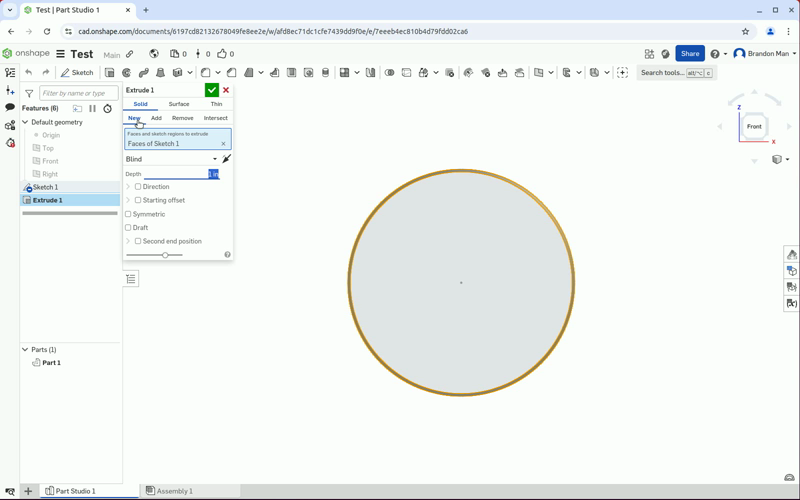
text(0.722)
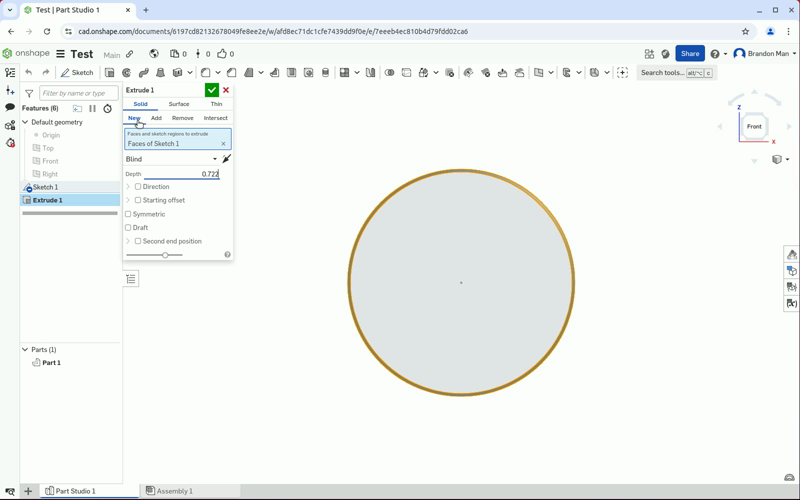
key(enter)
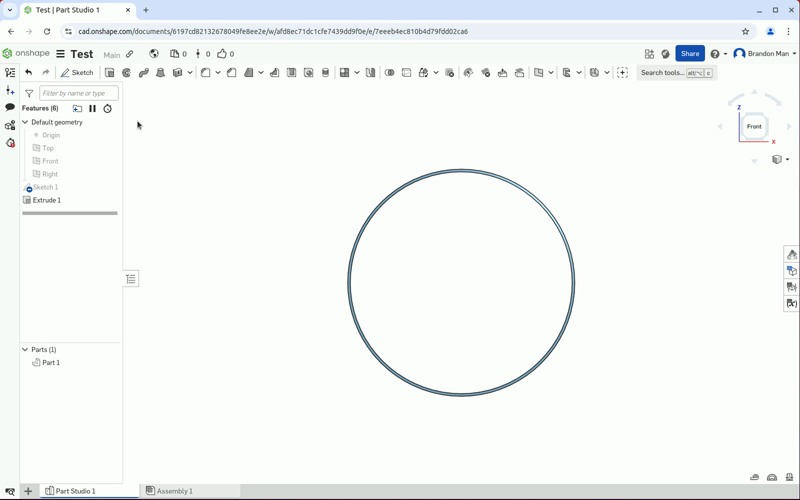
key(shift+h)
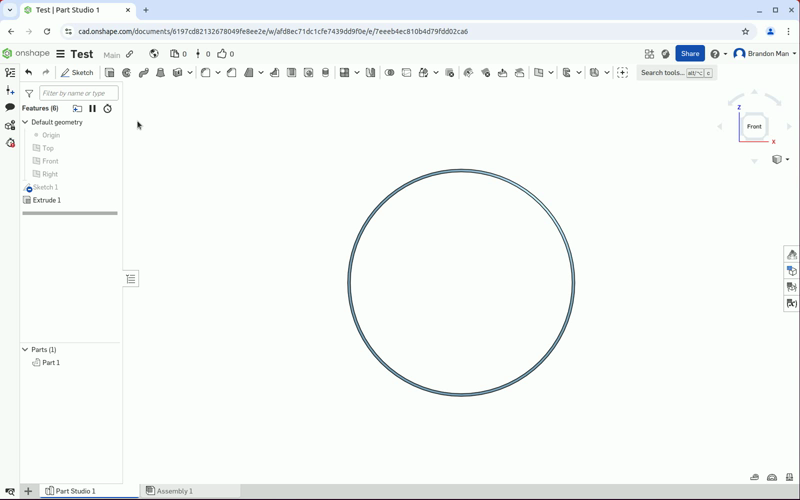
key(shift+h)
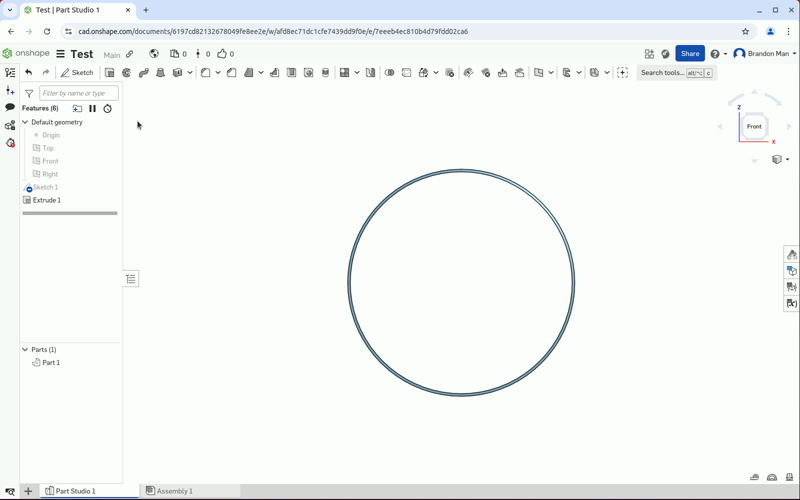
mouse_move(73, 189)
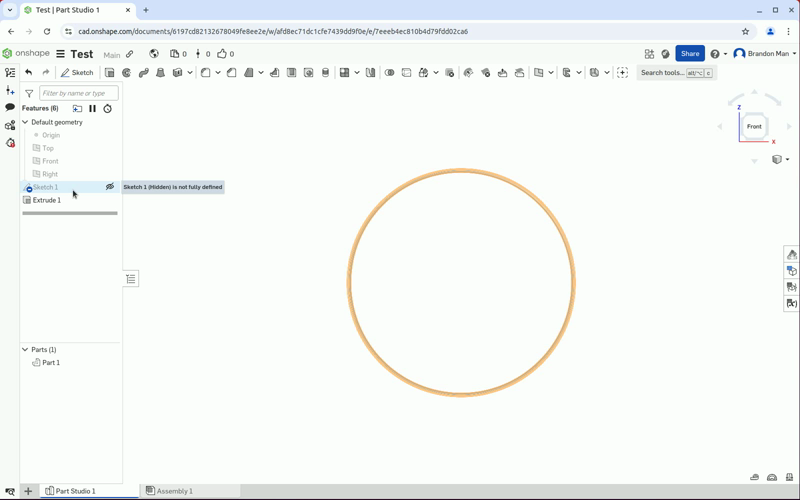
click(73, 189)
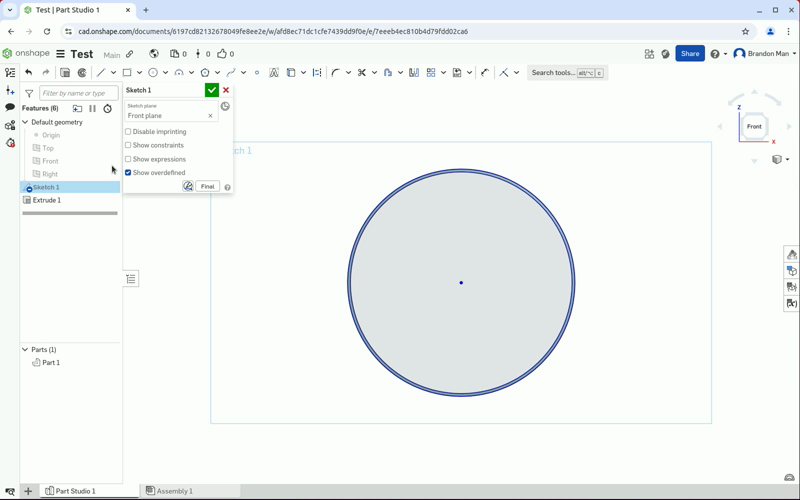
mouse_move(229, 92)
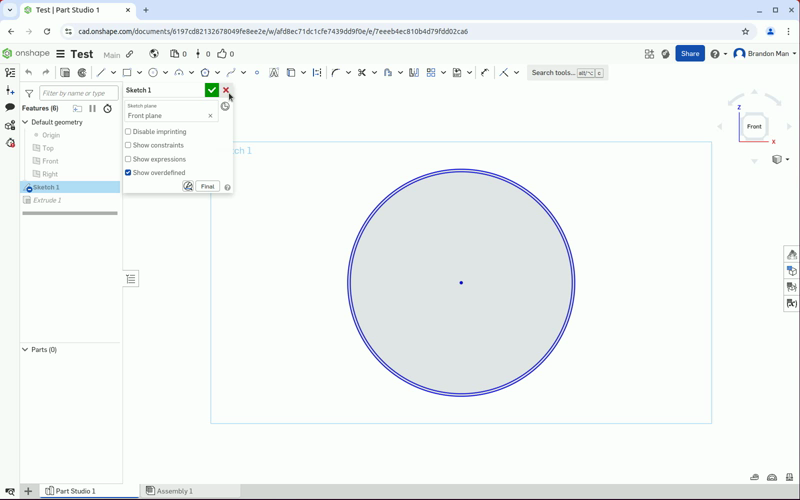
click(229, 92)
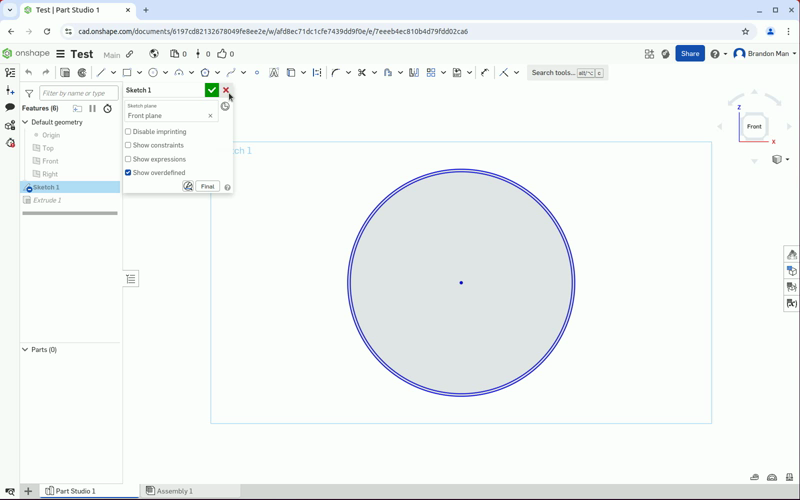
key(shift+s)
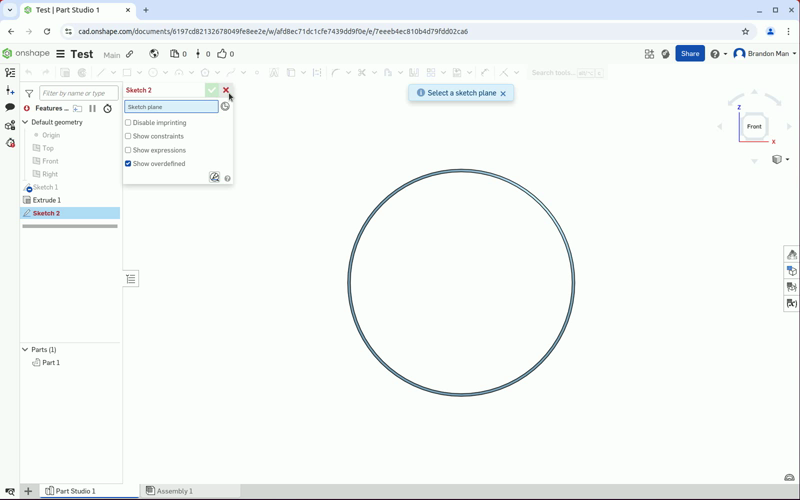
mouse_move(73, 163)
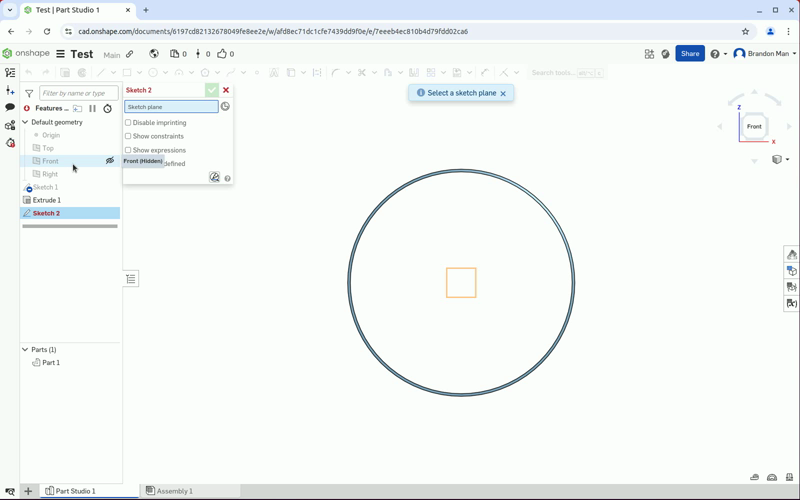
click(73, 163)
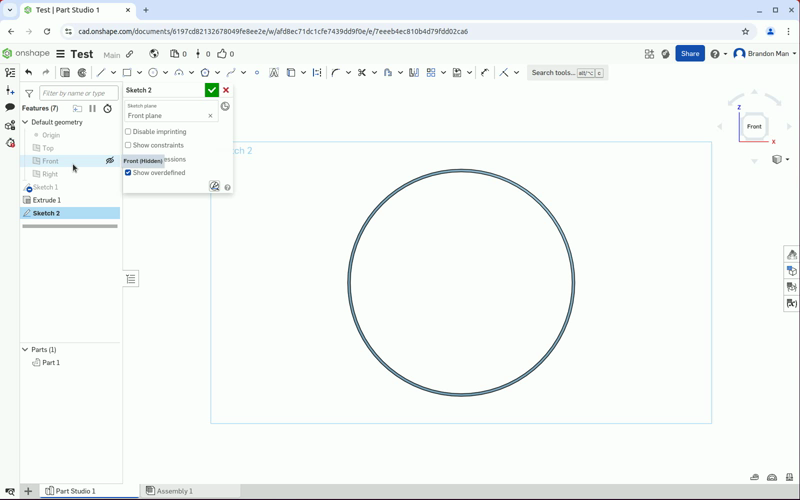
mouse_move(73, 352)
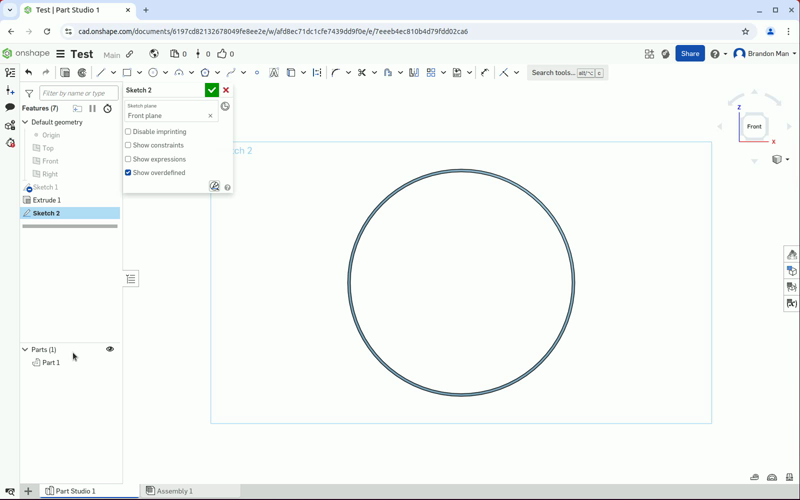
key(y)
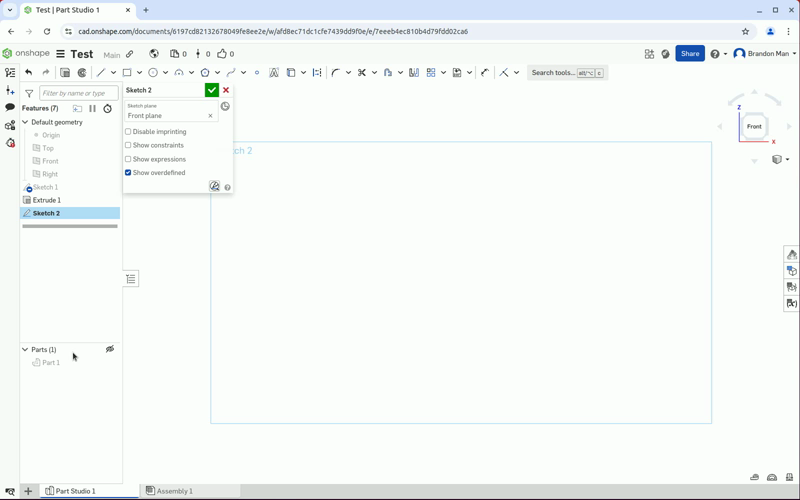
key(c)
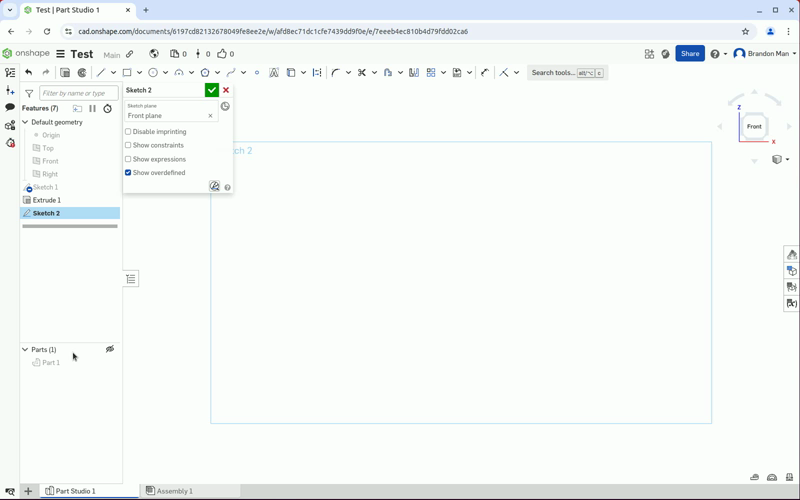
key_down(shift)
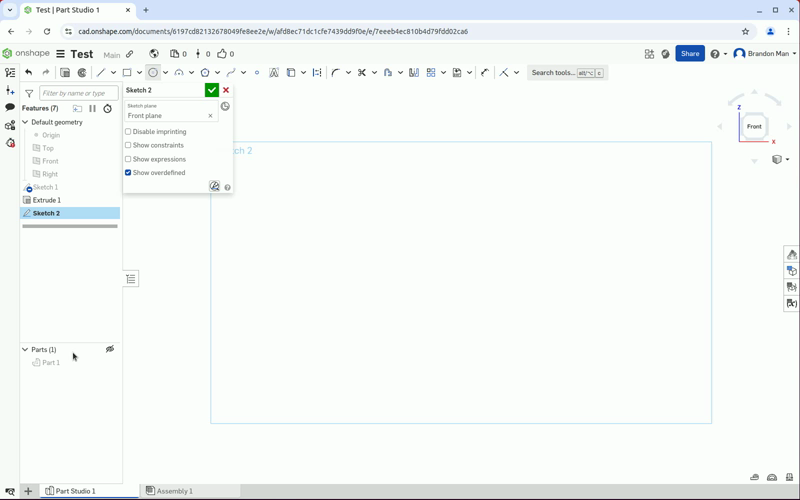
mouse_move(461, 282)
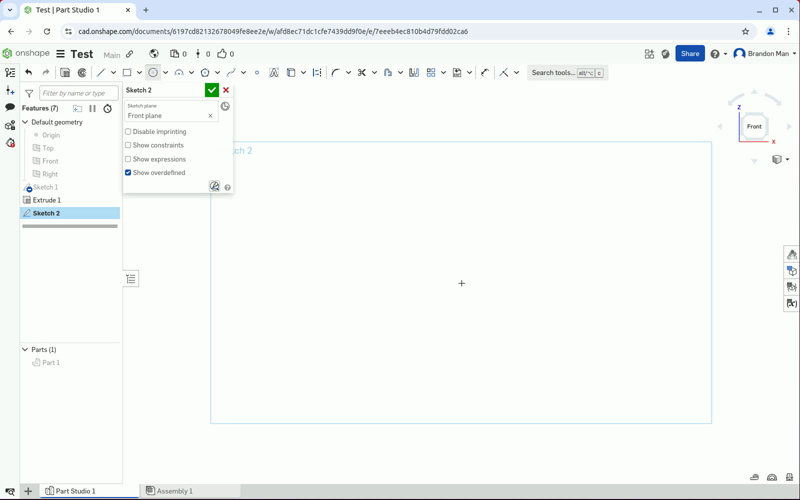
click(461, 282)
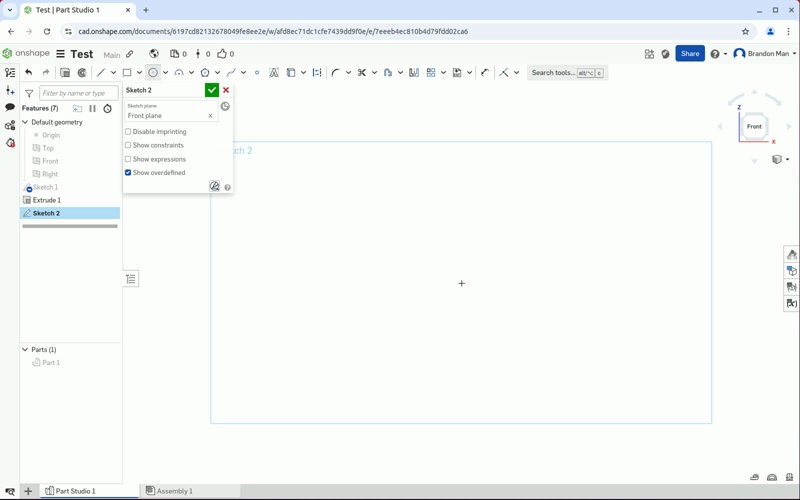
key_up(shift)
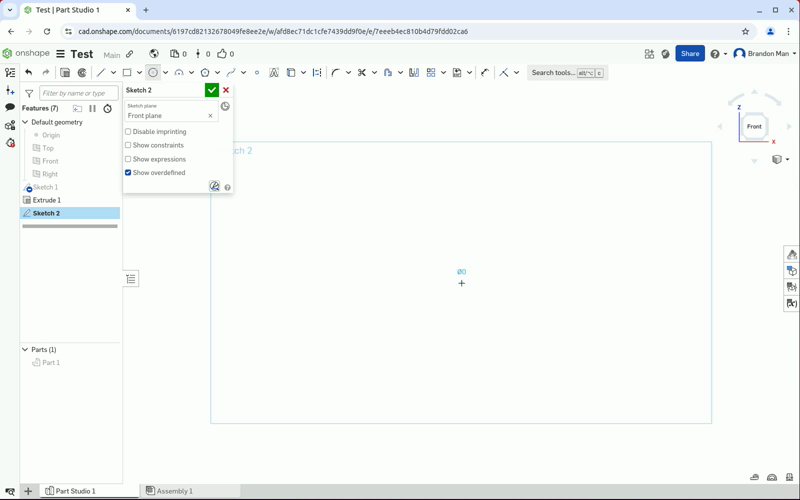
mouse_move(573, 282)
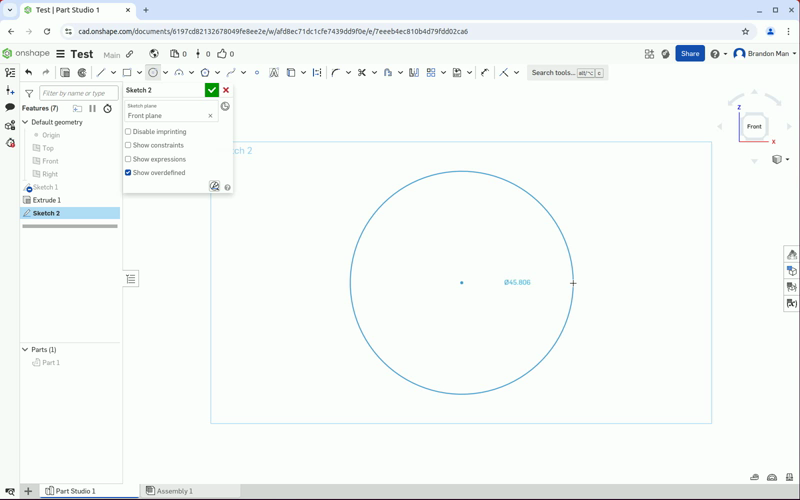
click(573, 282)
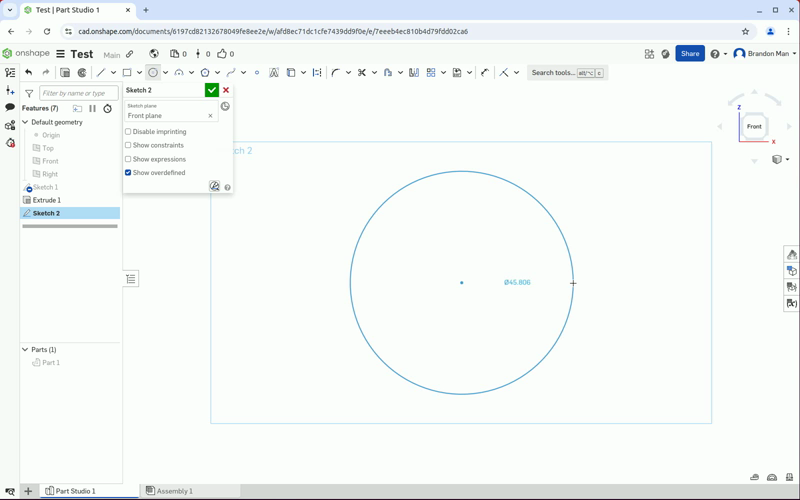
key(esc)
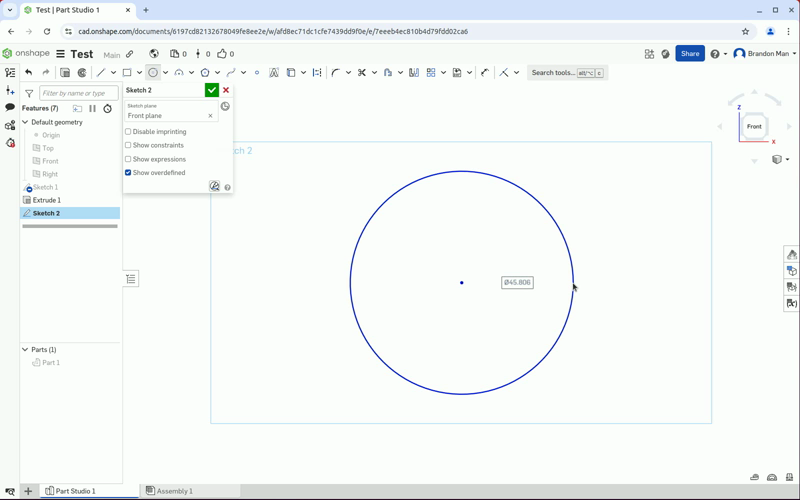
key(c)
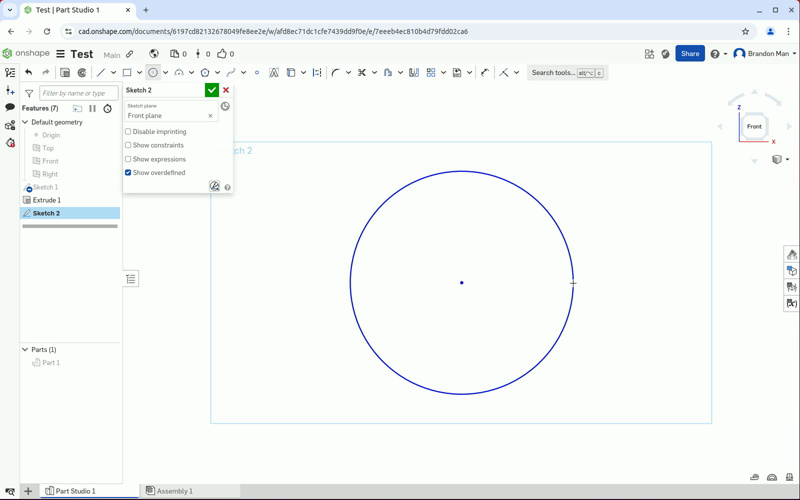
key_down(shift)
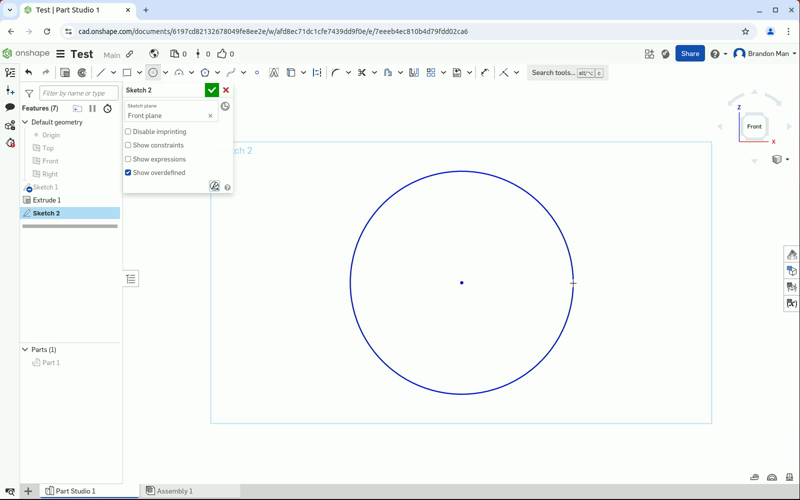
mouse_move(461, 282)
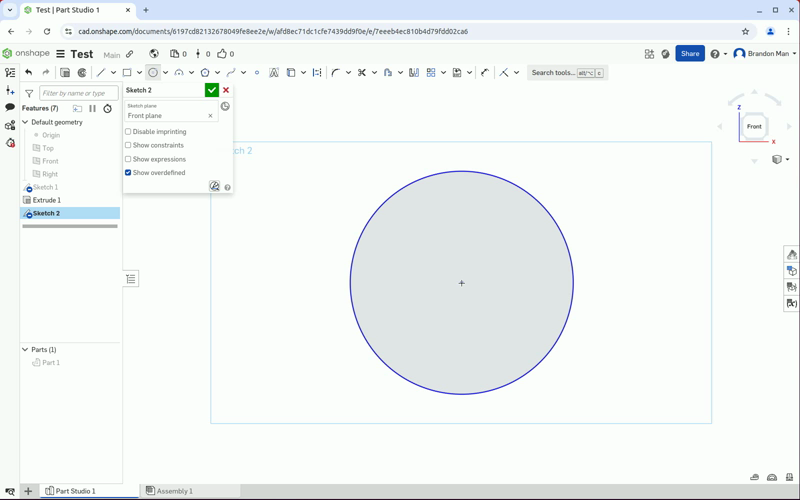
click(461, 282)
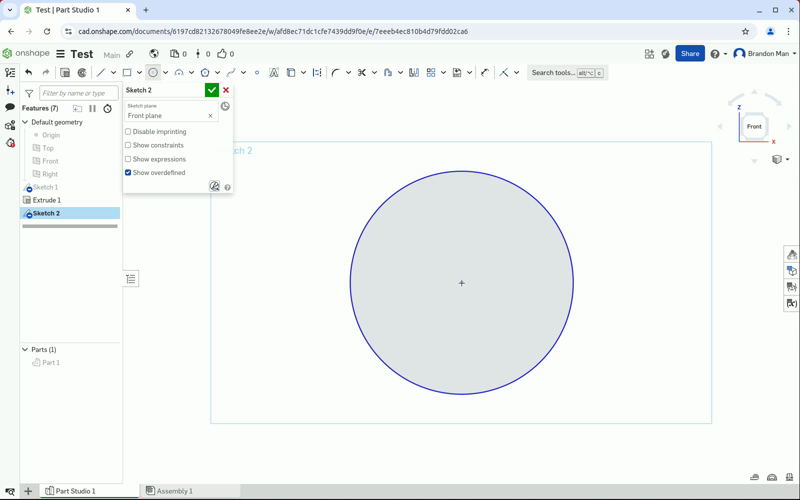
key_up(shift)
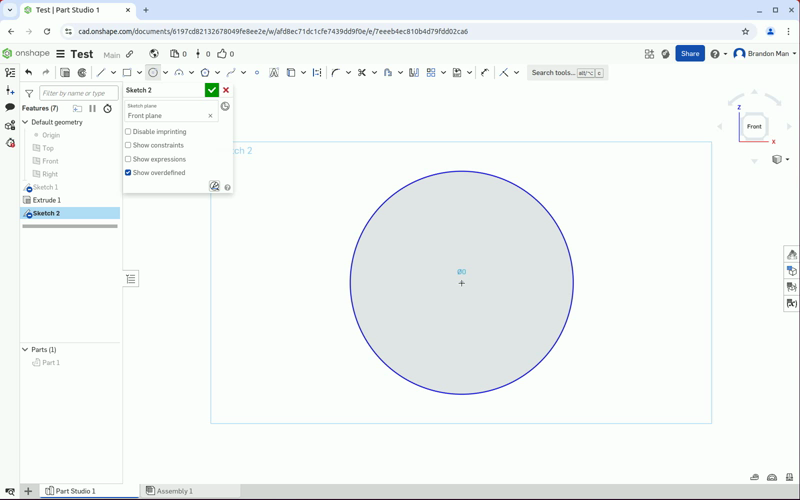
mouse_move(515, 282)
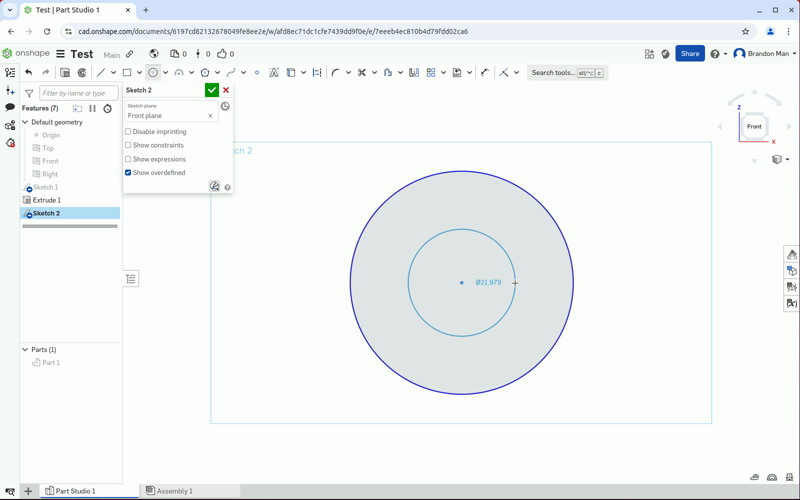
click(515, 282)
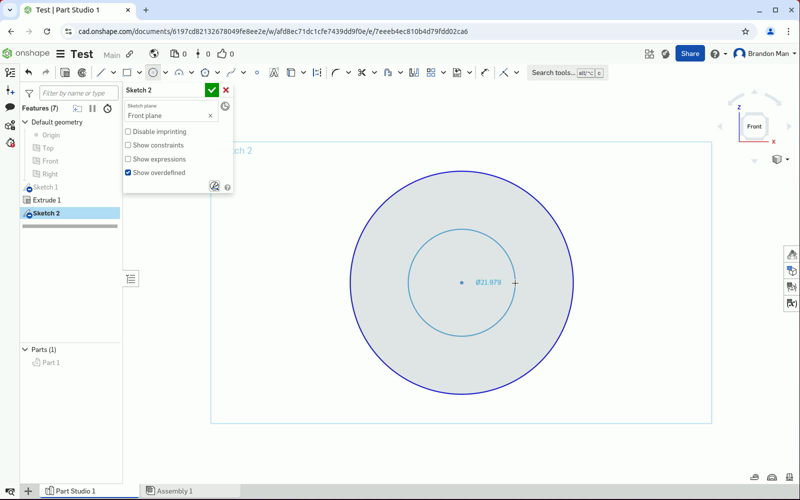
key(esc)
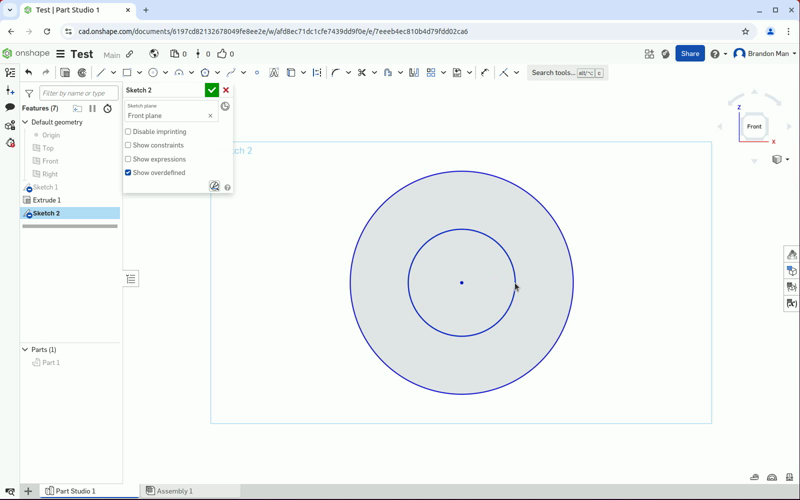
mouse_move(512, 336)
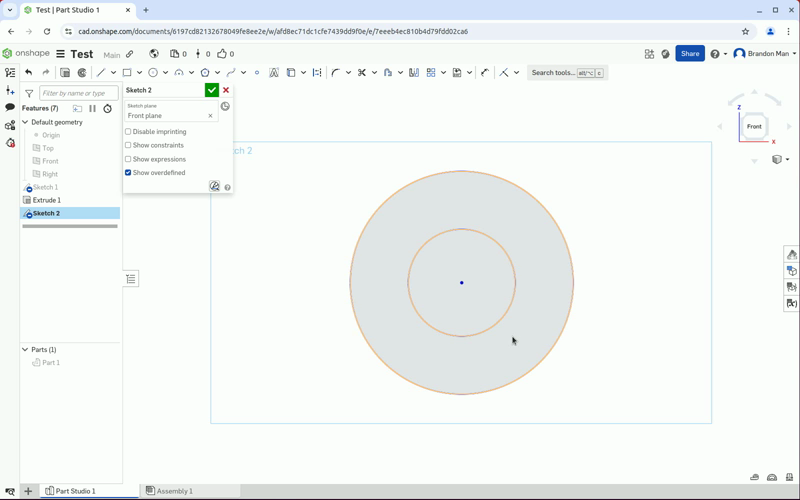
click(512, 336)
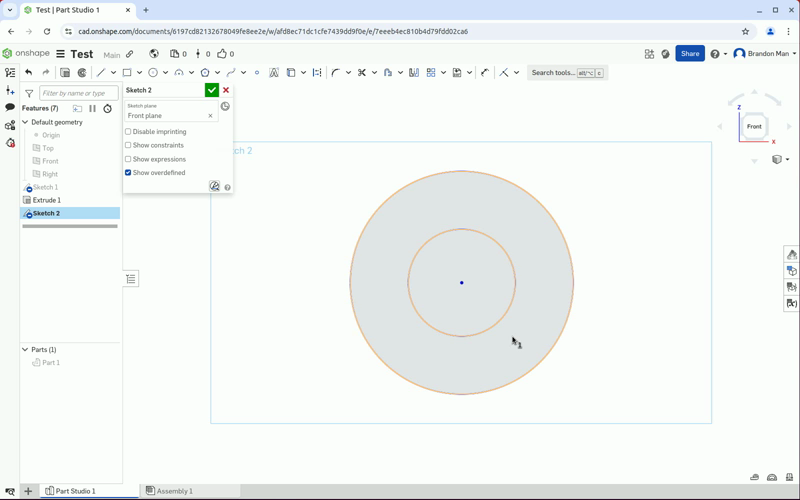
mouse_move(73, 352)
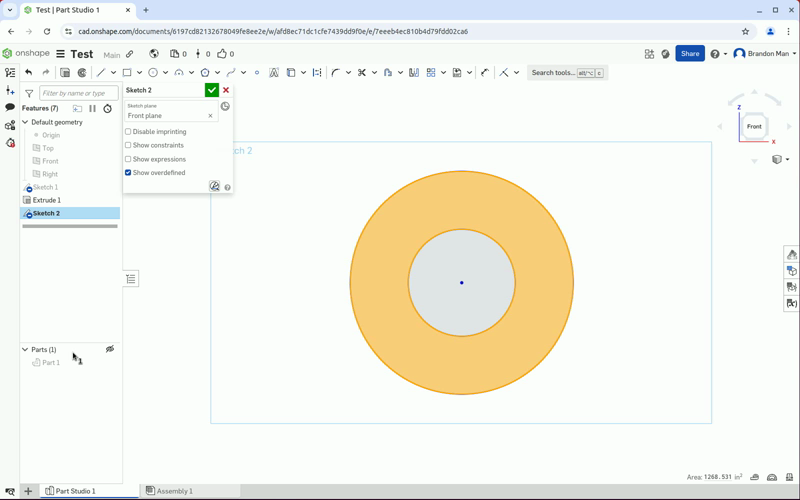
key(shift+y)
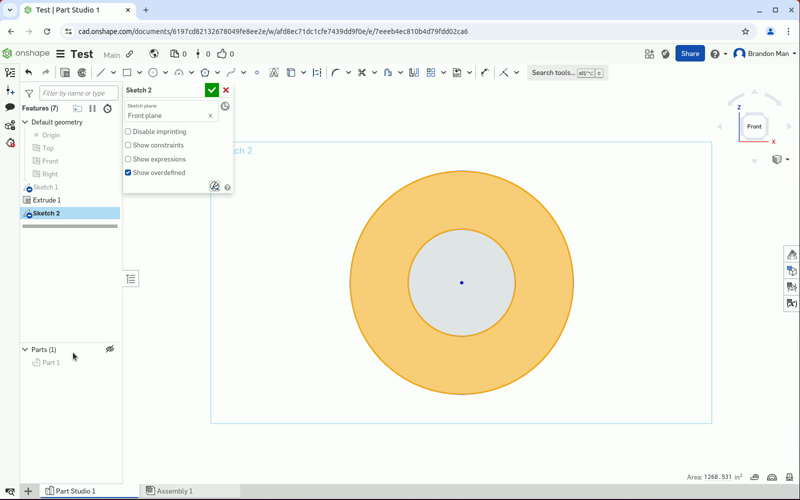
key(shift+e)
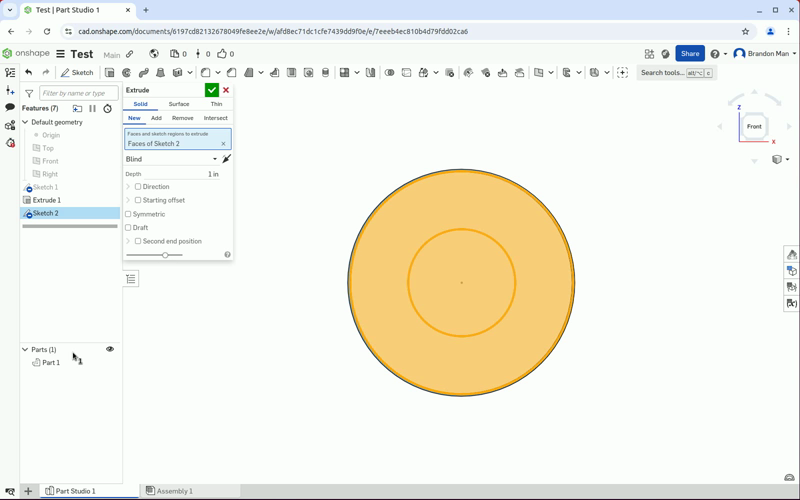
mouse_move(143, 106)
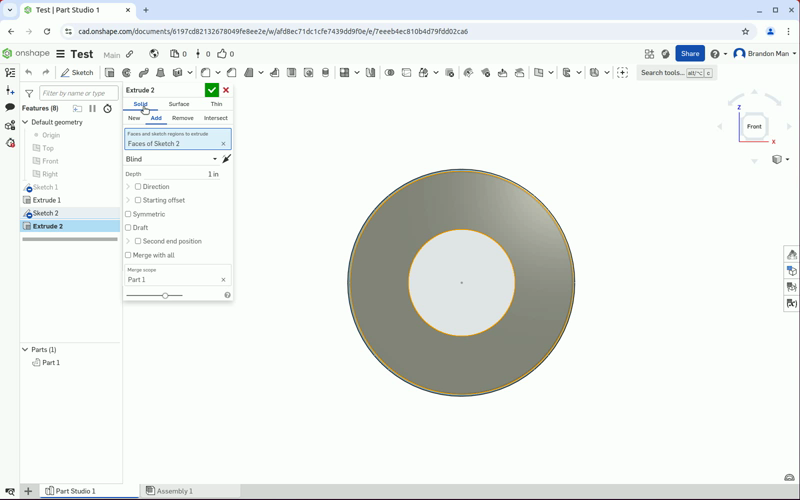
click(143, 106)
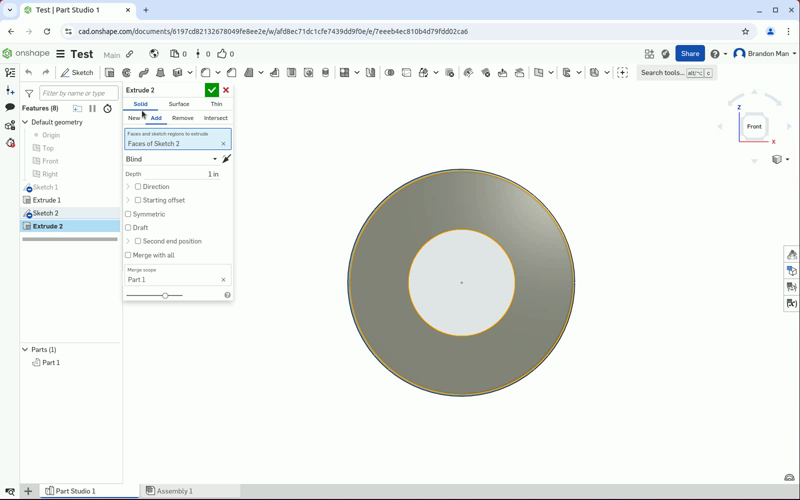
mouse_move(137, 120)
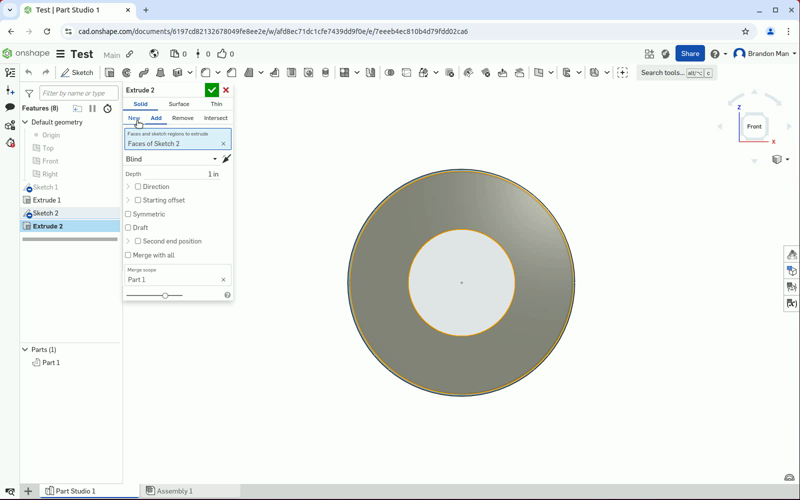
click(137, 120)
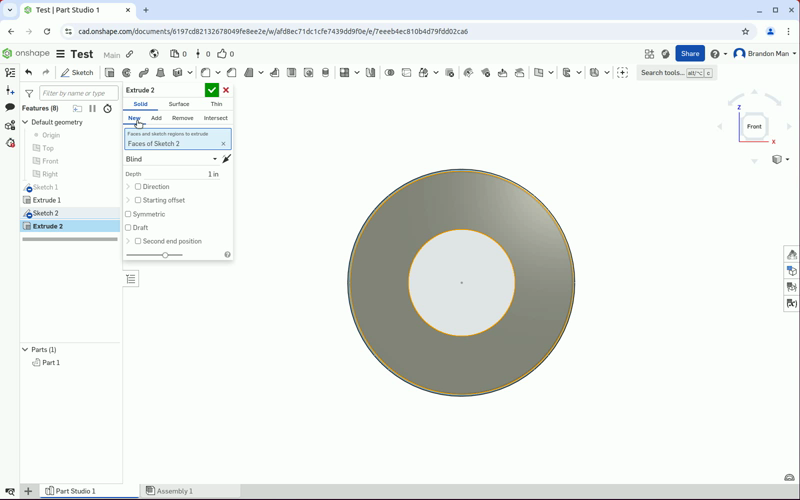
key(tab, 4)
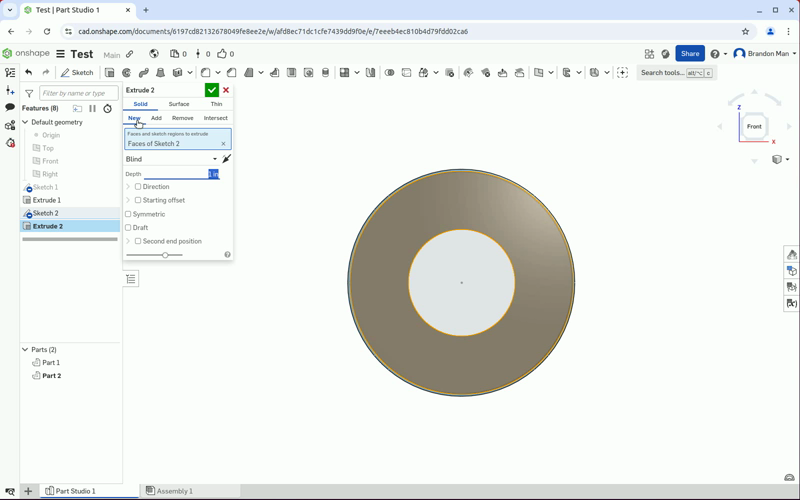
text(0.722)
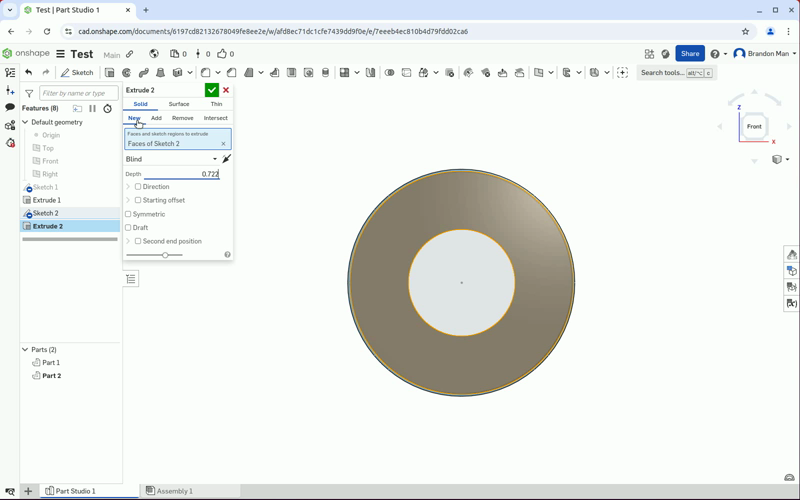
key(enter)
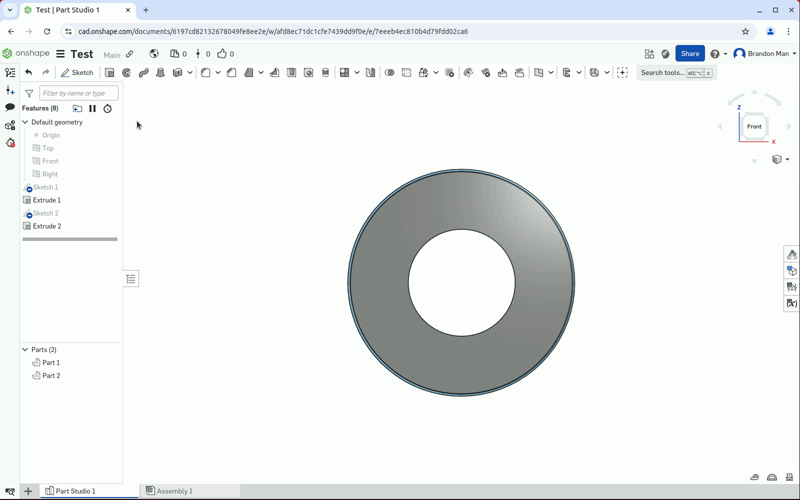
key(shift+h)
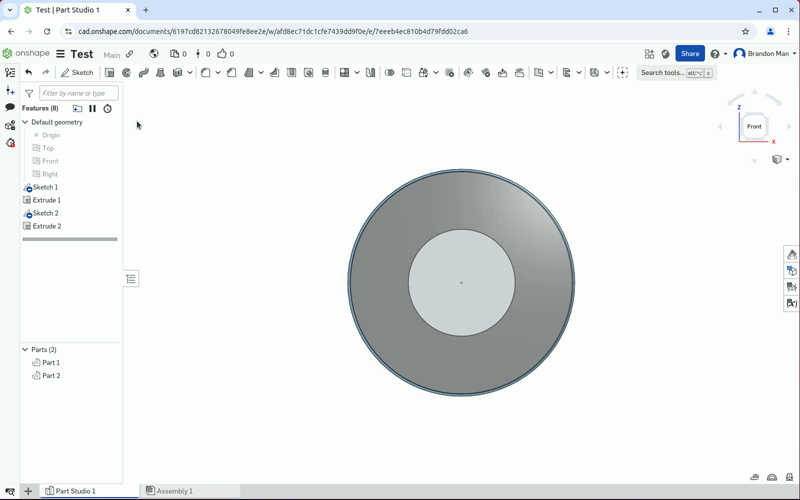
key(shift+h)
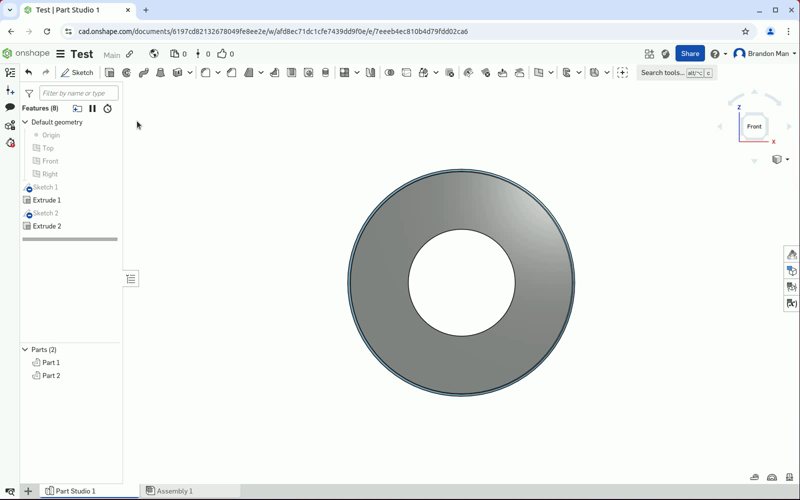
mouse_move(73, 189)
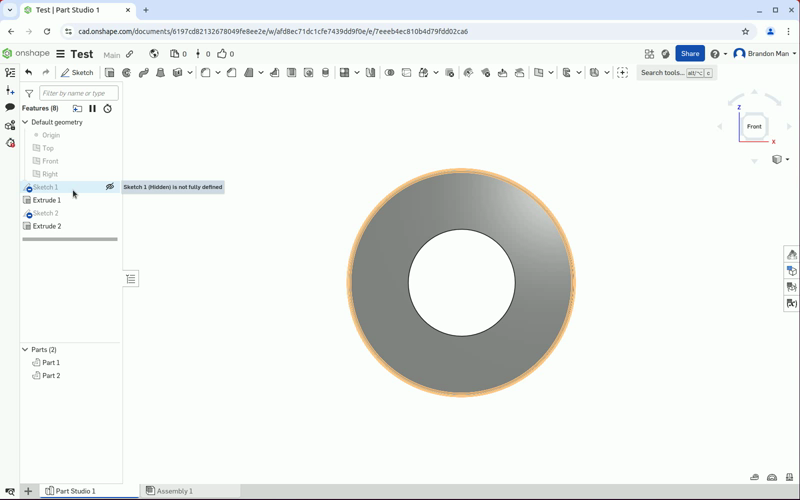
click(73, 189)
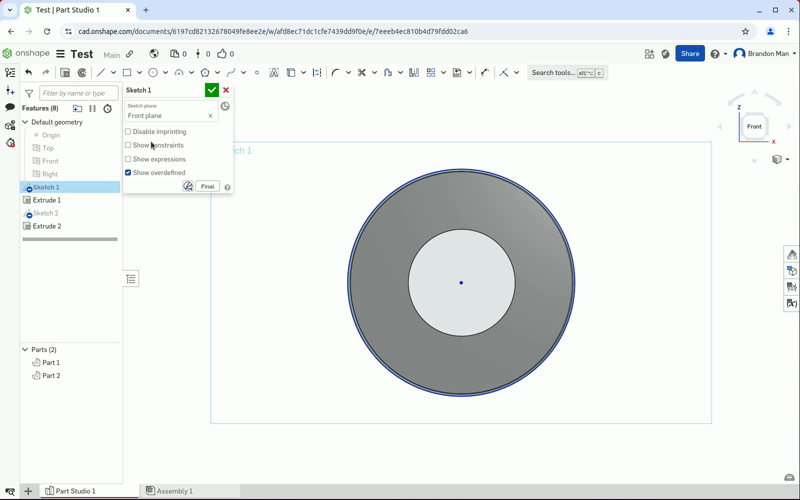
mouse_move(229, 92)
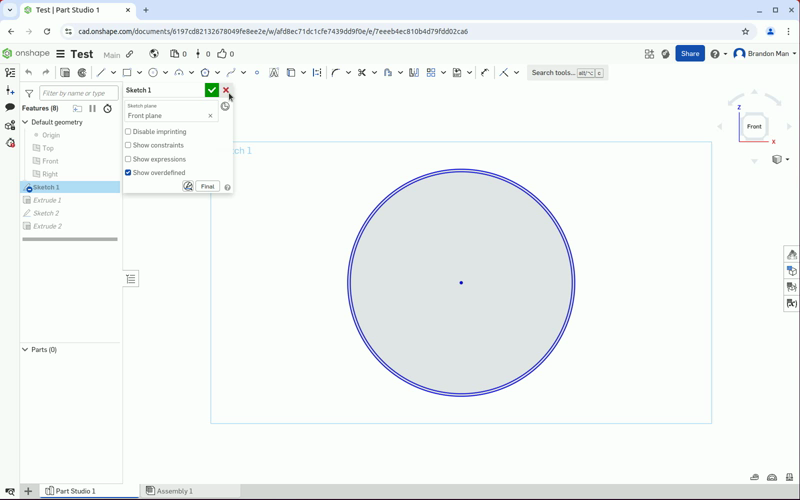
click(229, 92)
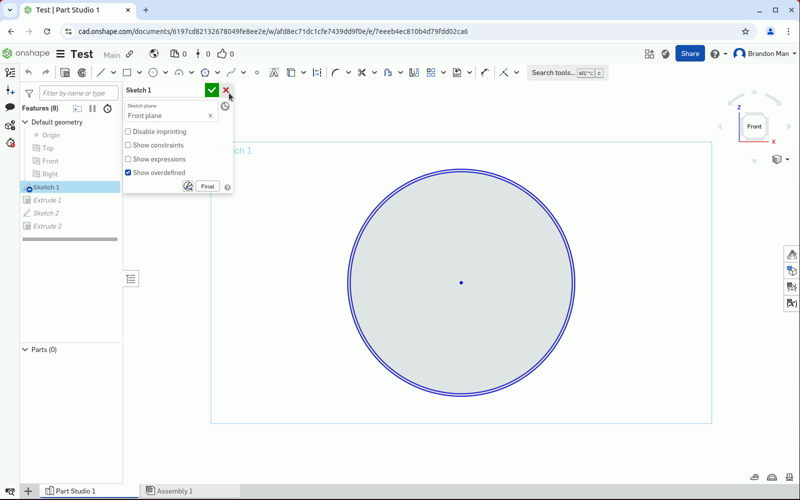
key(shift+s)
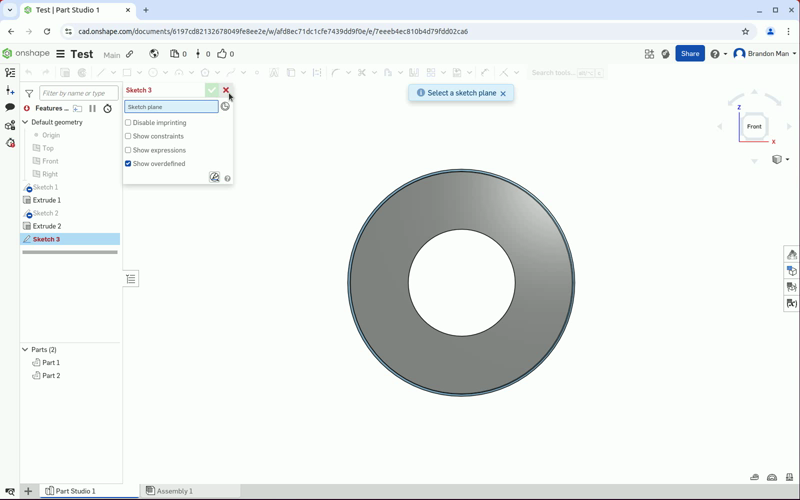
mouse_move(73, 163)
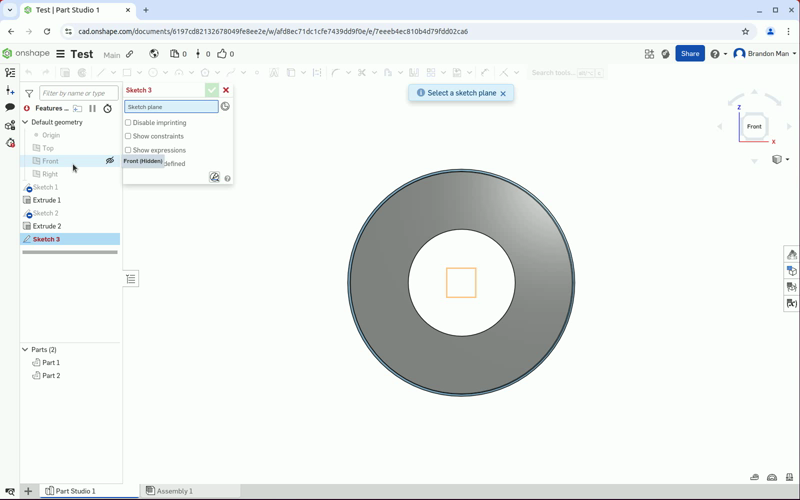
click(73, 163)
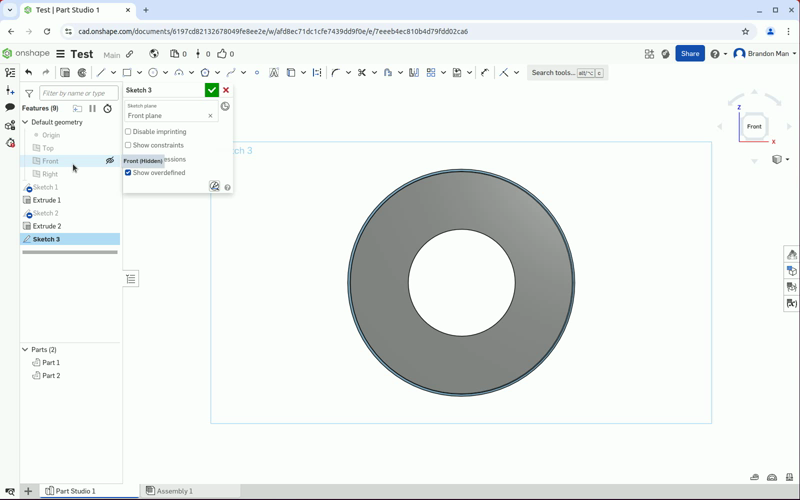
mouse_move(73, 352)
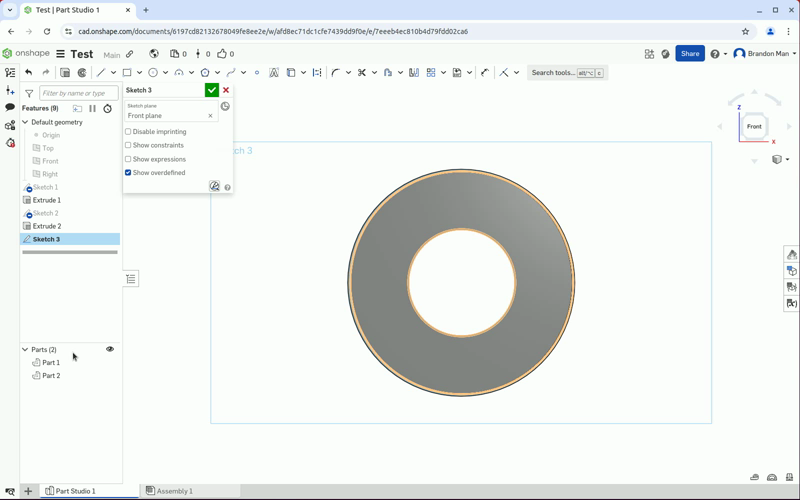
key(y)
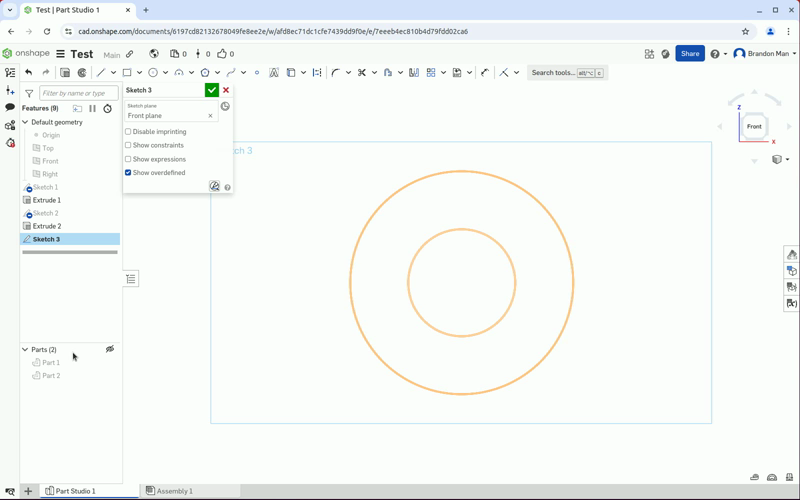
key(c)
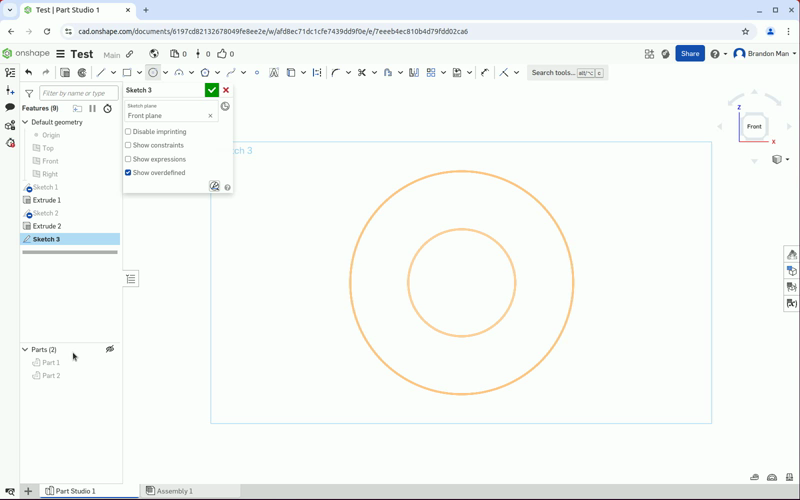
key_down(shift)
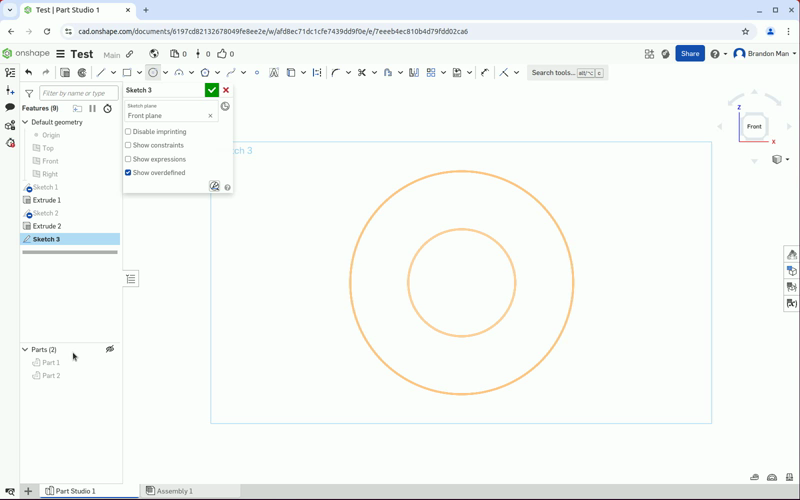
mouse_move(461, 282)
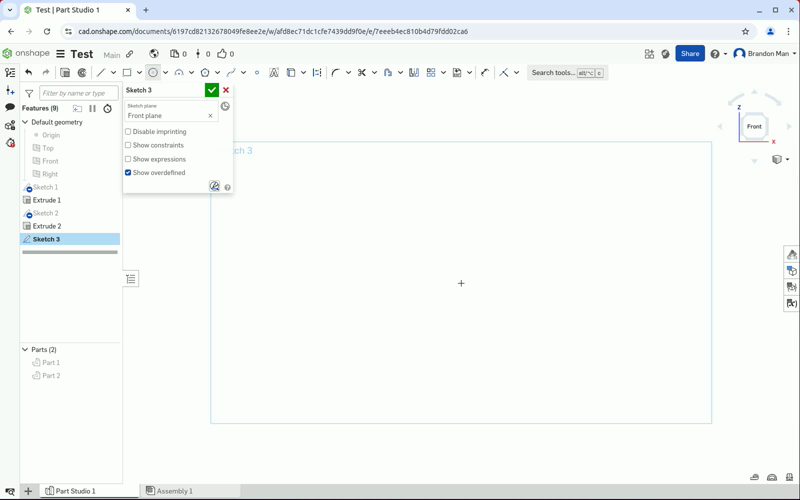
click(461, 282)
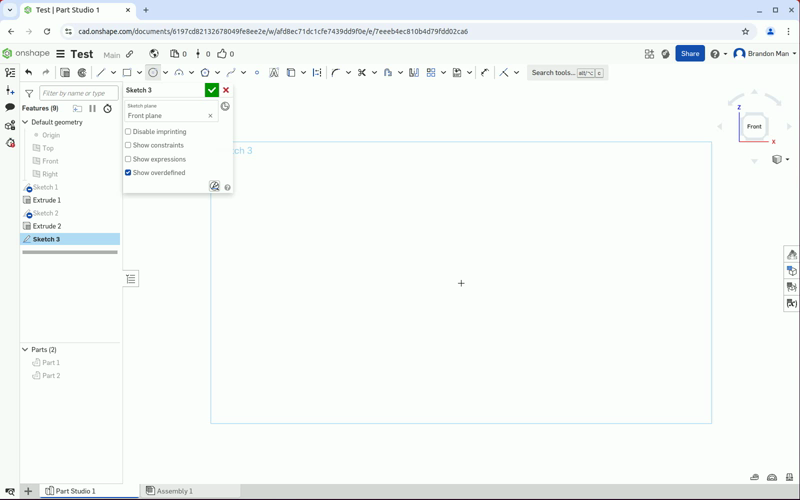
key_up(shift)
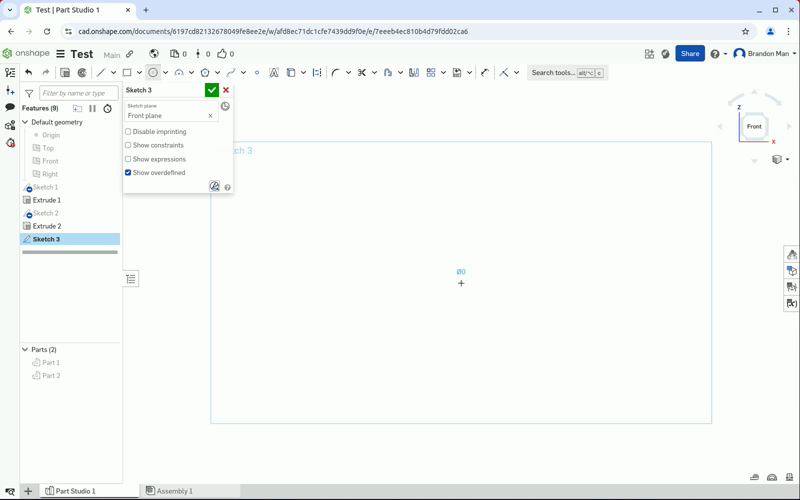
mouse_move(574, 282)
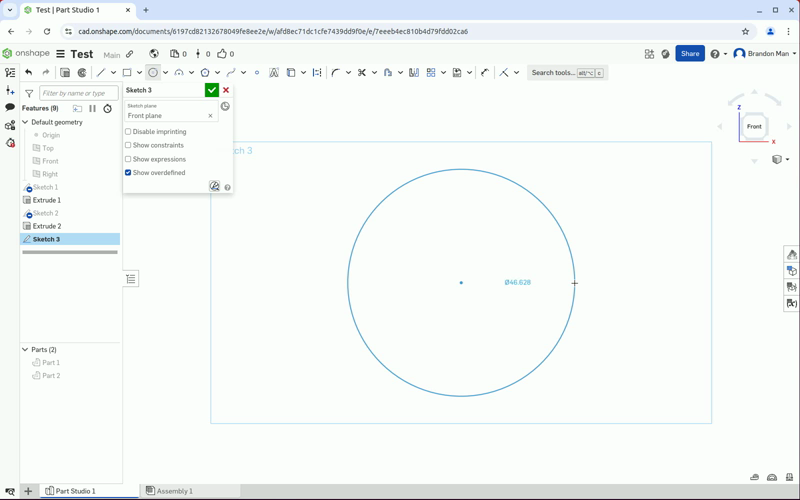
click(574, 282)
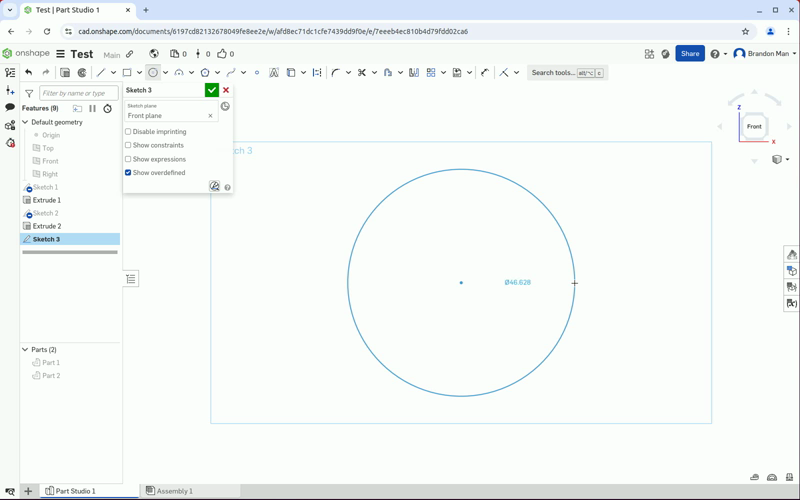
key(esc)
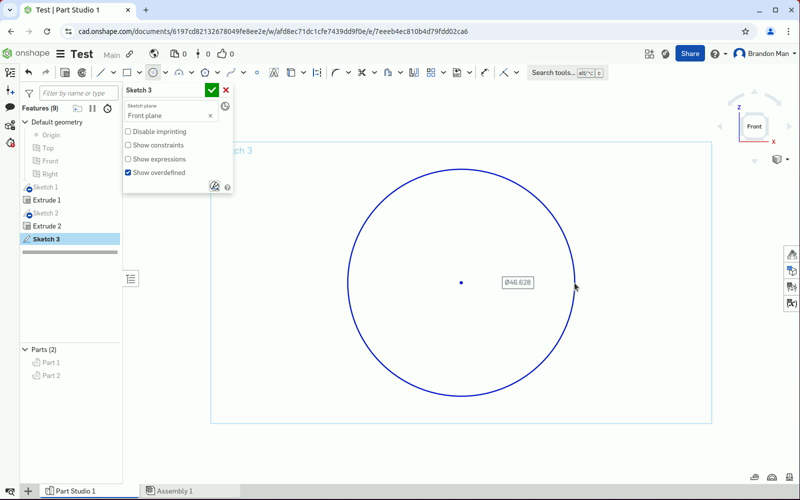
key(c)
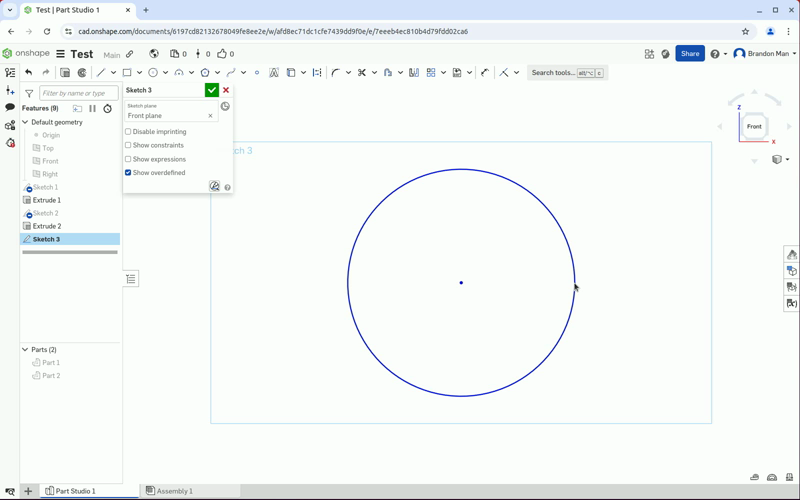
key_down(shift)
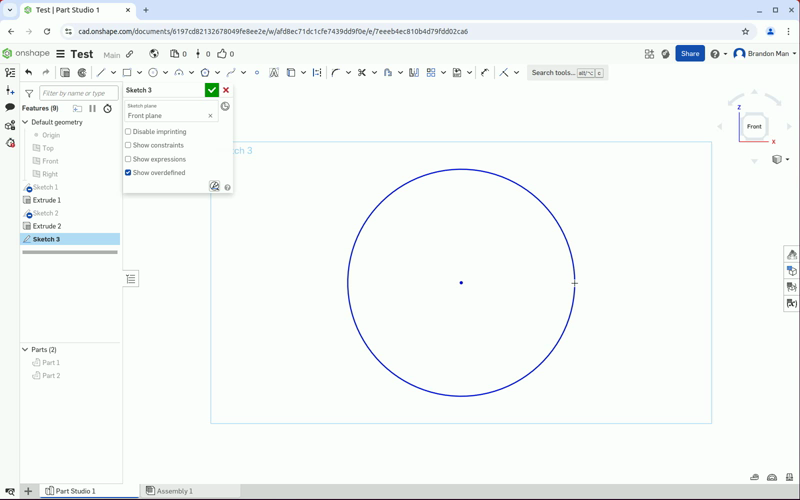
mouse_move(461, 282)
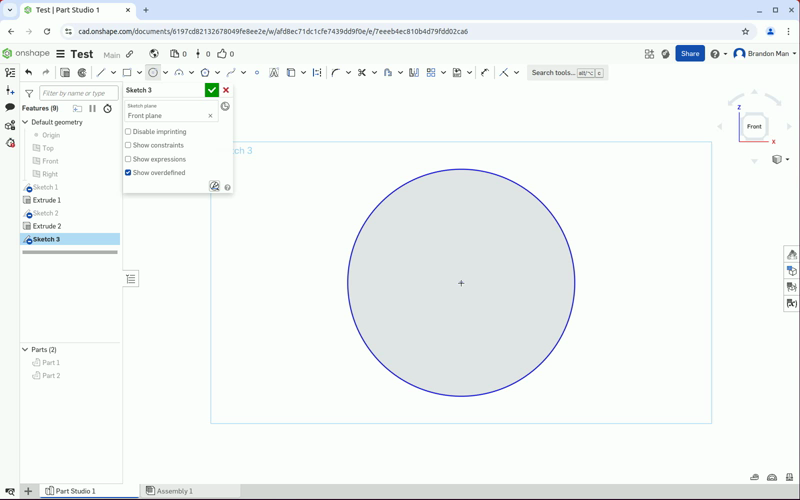
click(461, 282)
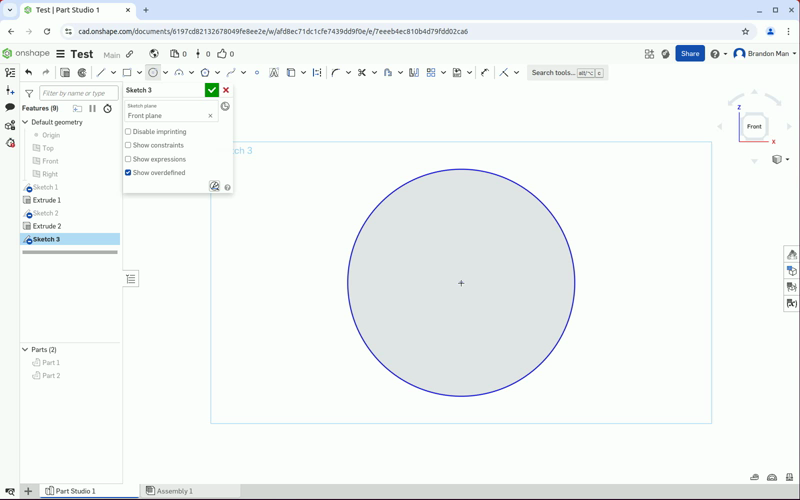
key_up(shift)
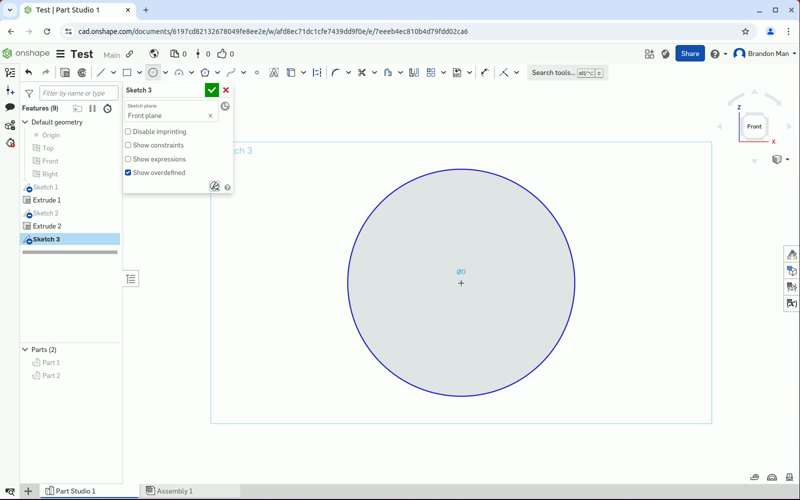
mouse_move(572, 282)
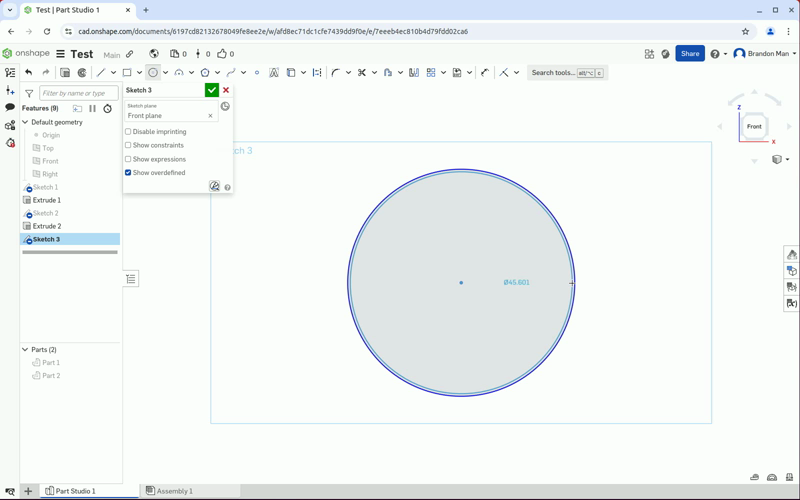
scroll(6)
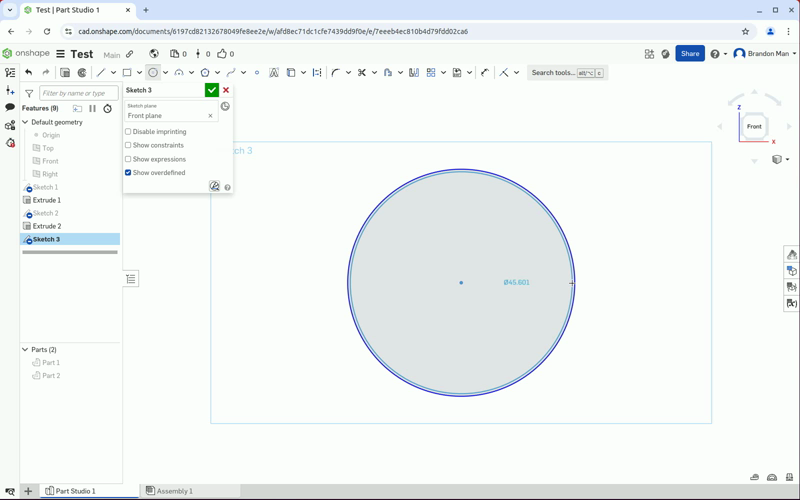
scroll(6)
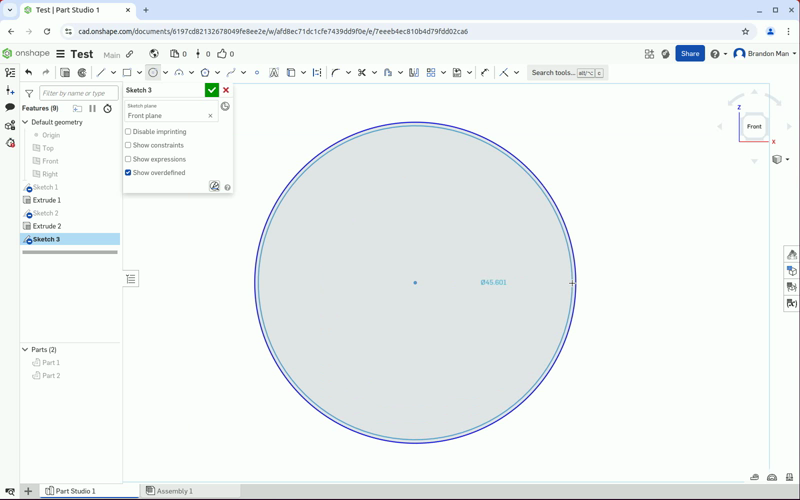
scroll(6)
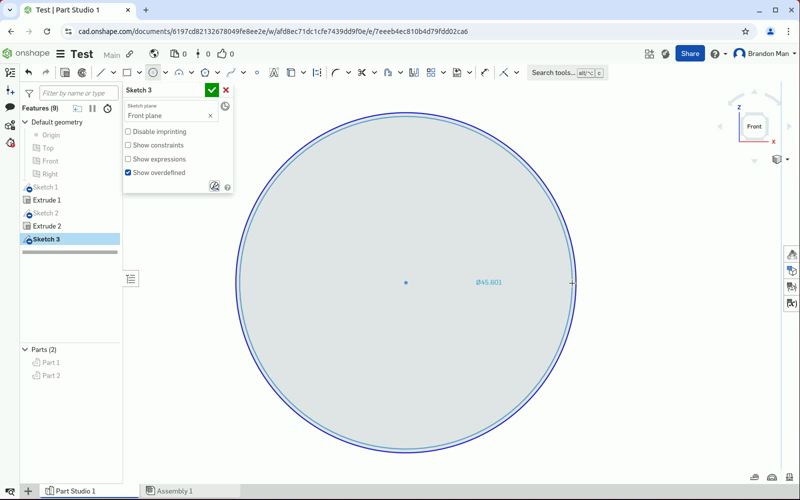
scroll(6)
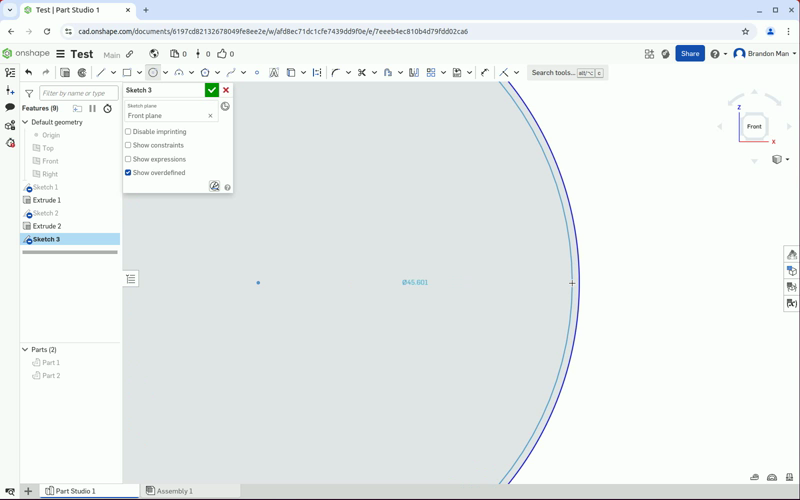
scroll(6)
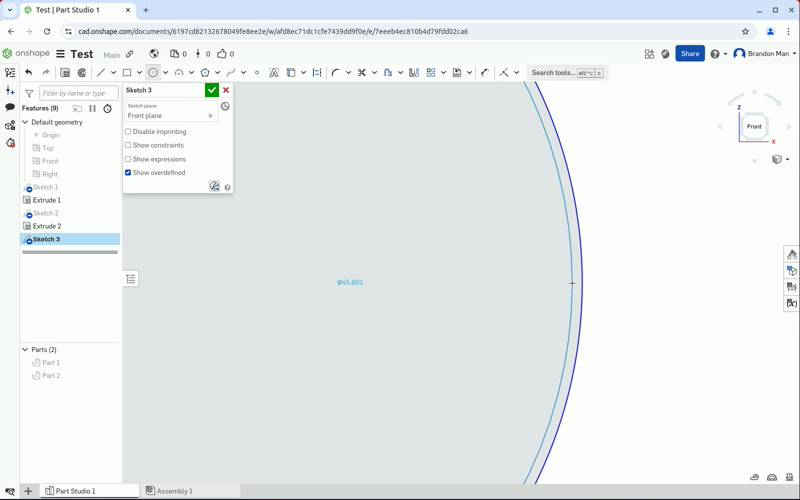
scroll(6)
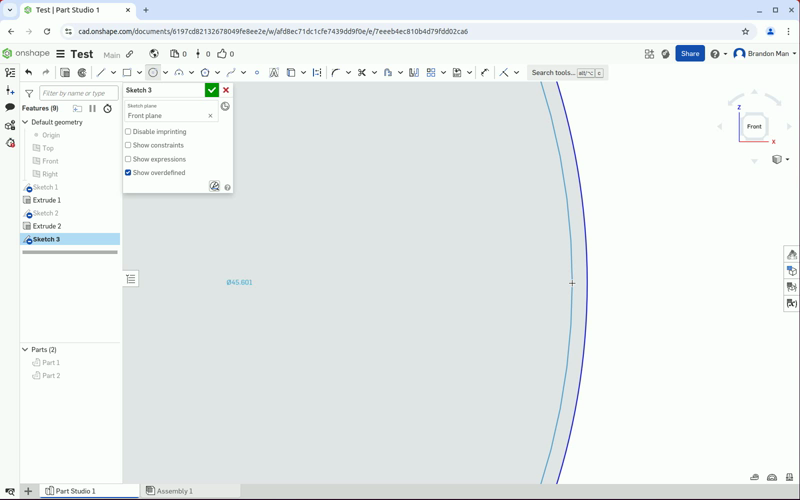
scroll(6)
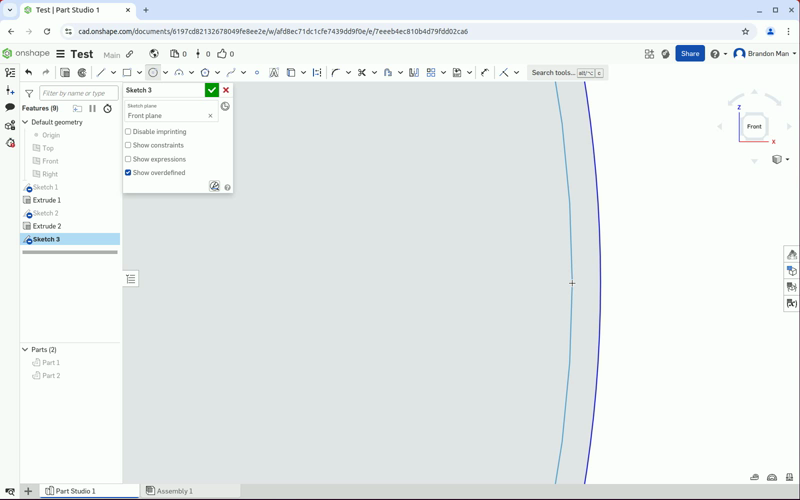
click(572, 282)
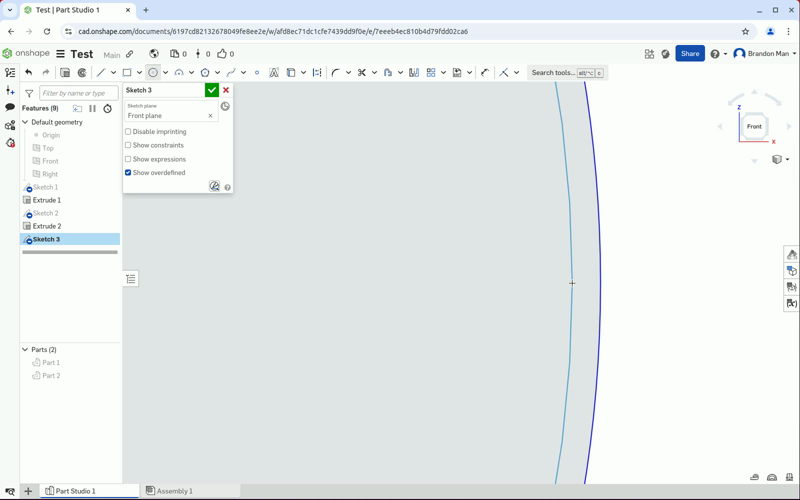
scroll(-6)
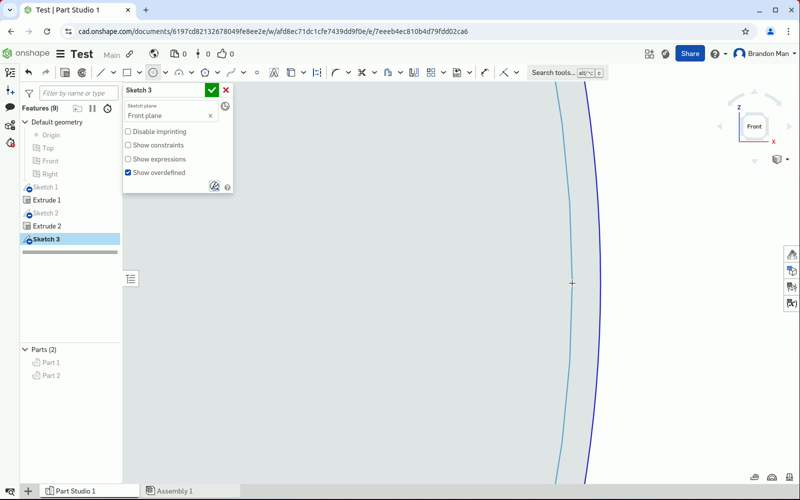
scroll(-6)
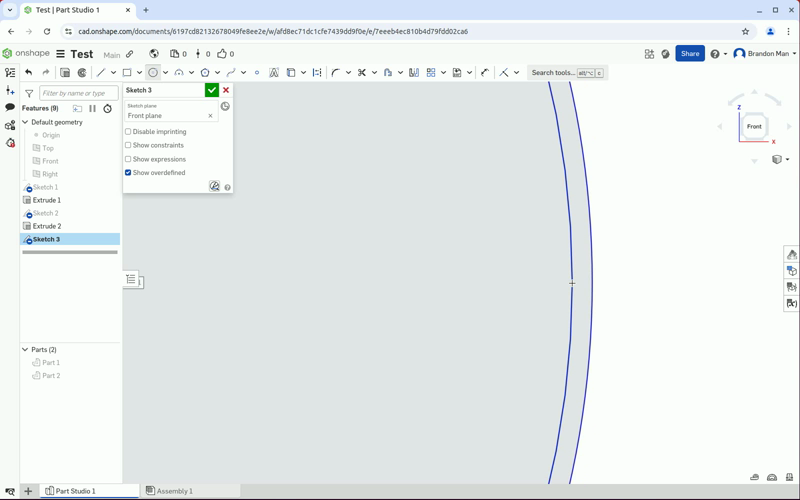
scroll(-6)
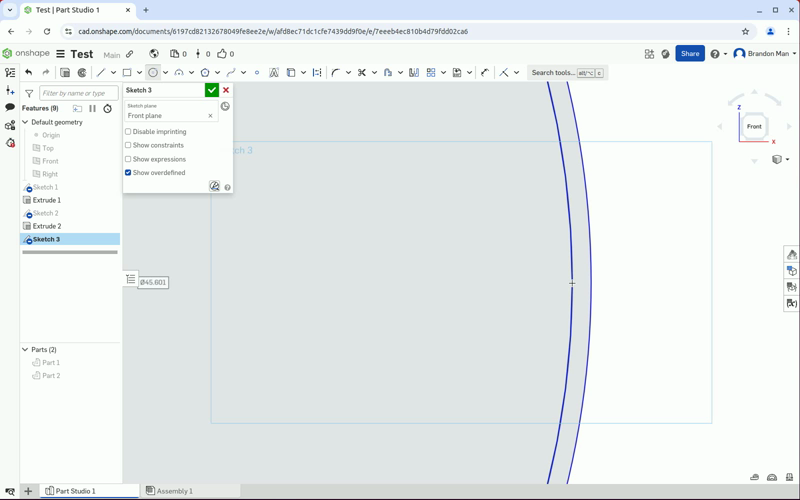
scroll(-6)
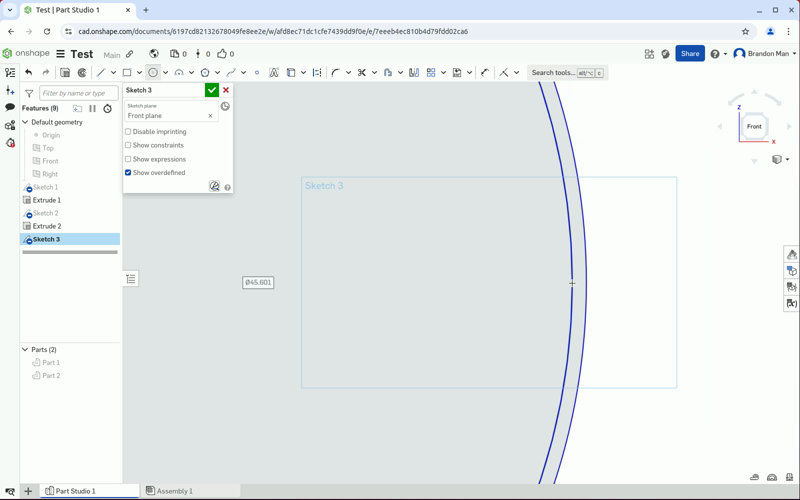
scroll(-6)
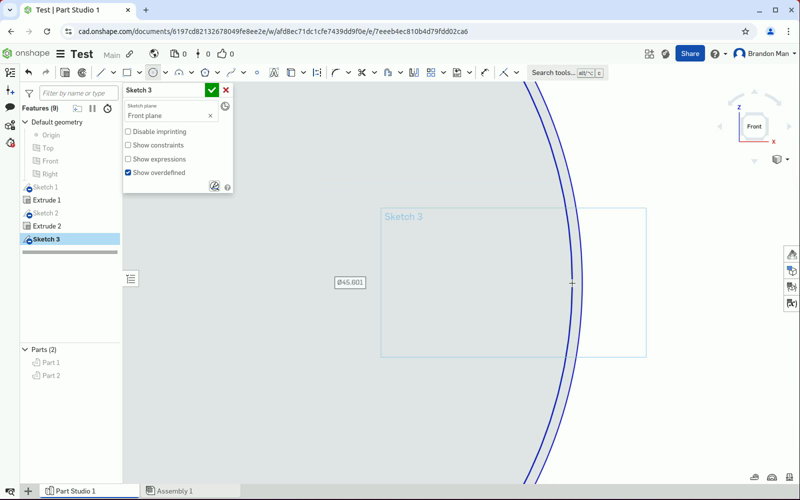
scroll(-6)
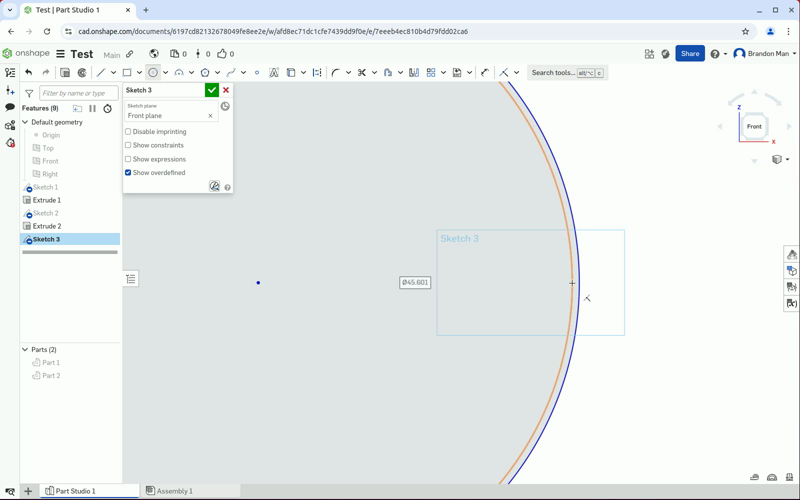
scroll(-6)
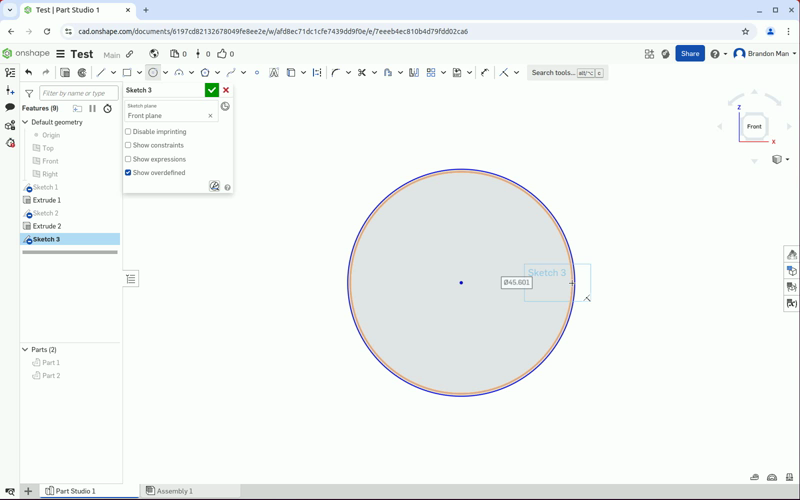
key(esc)
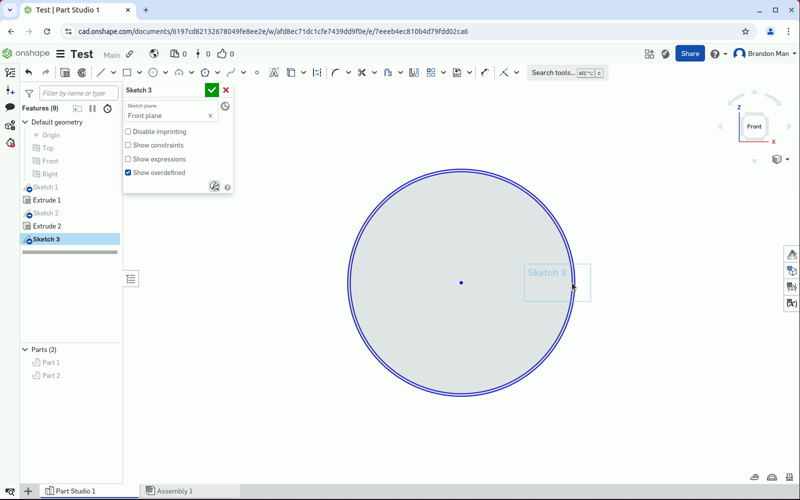
mouse_move(531, 195)
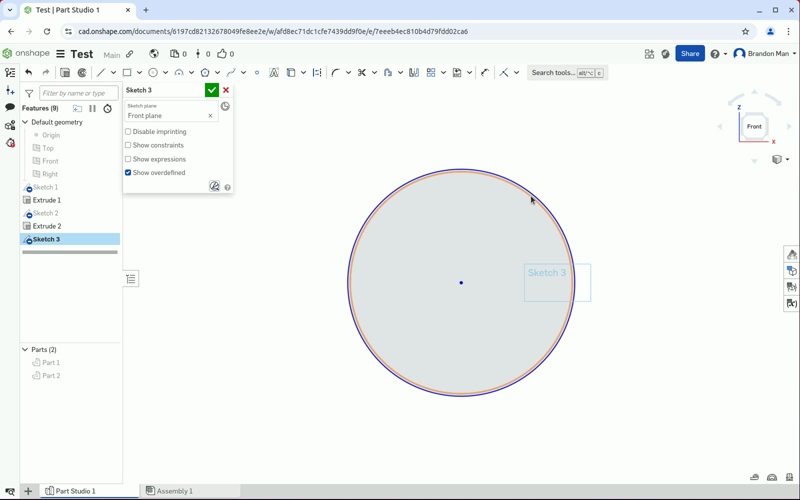
scroll(6)
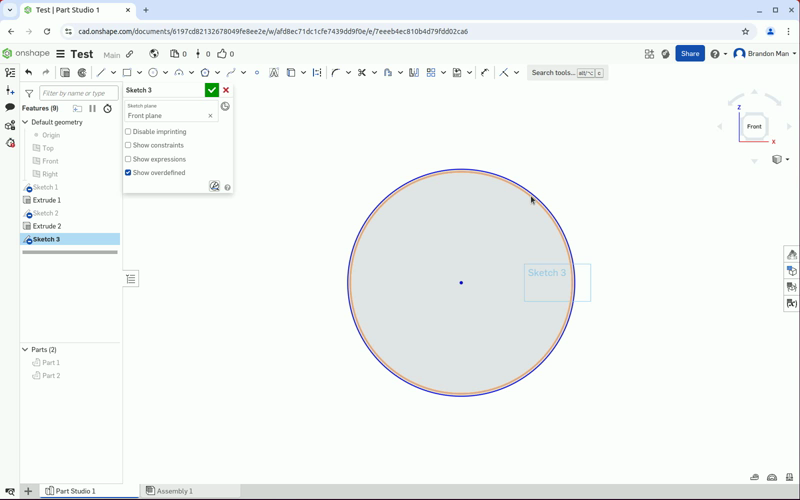
scroll(6)
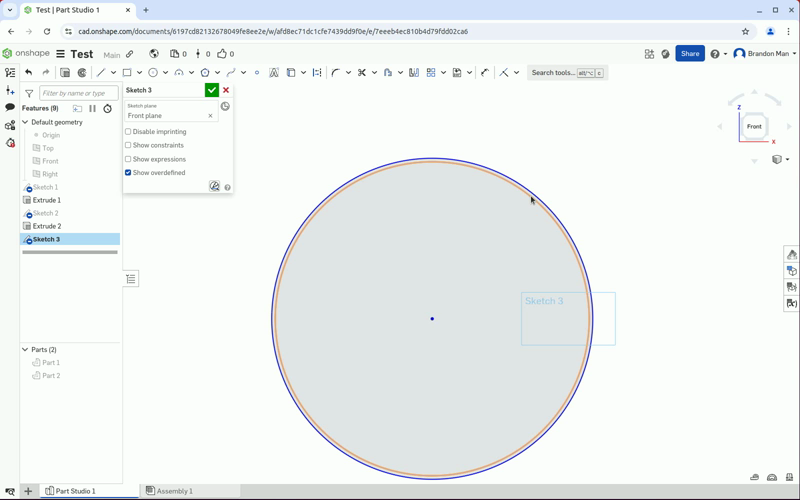
scroll(6)
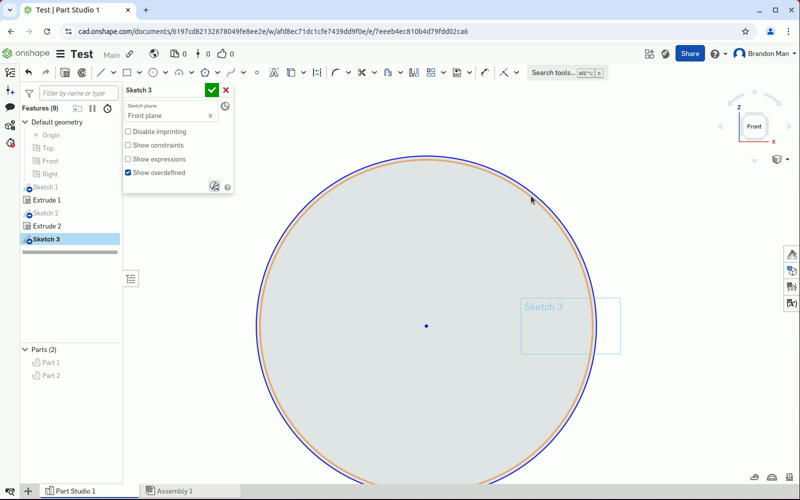
scroll(6)
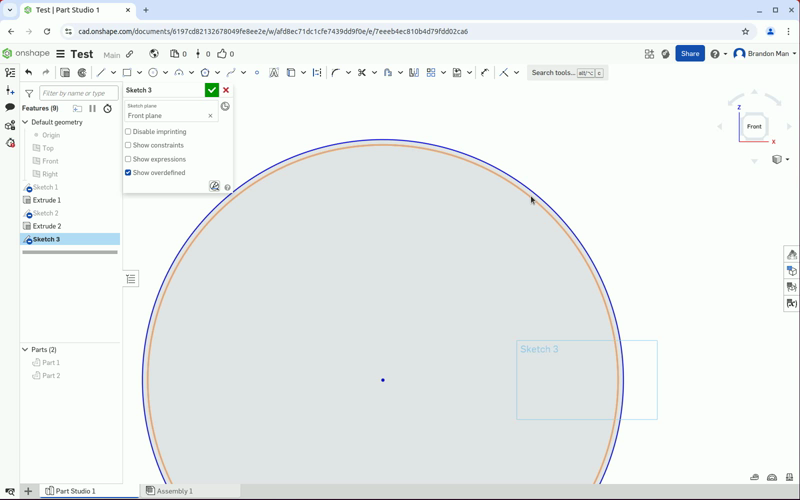
scroll(6)
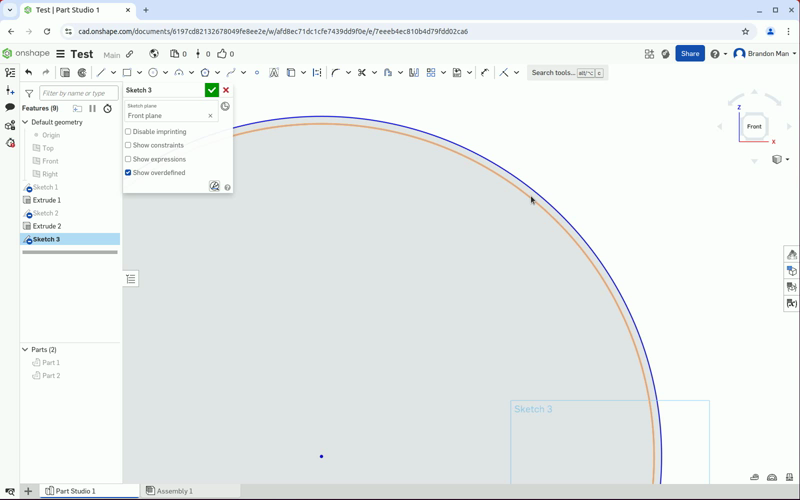
scroll(6)
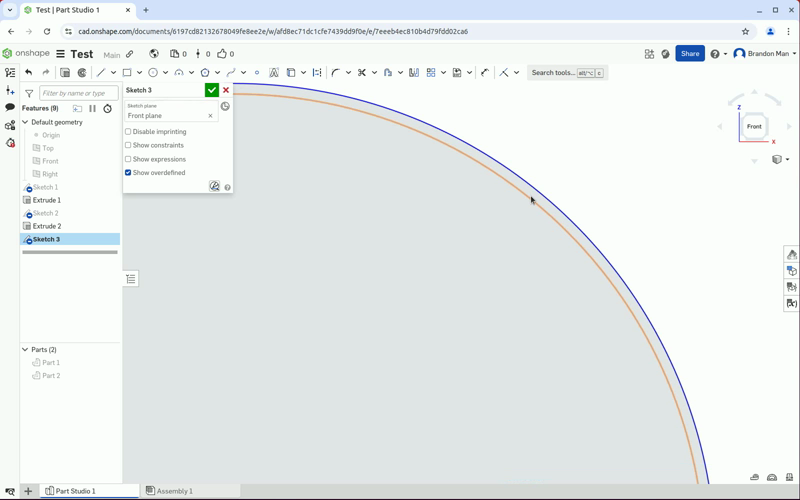
scroll(6)
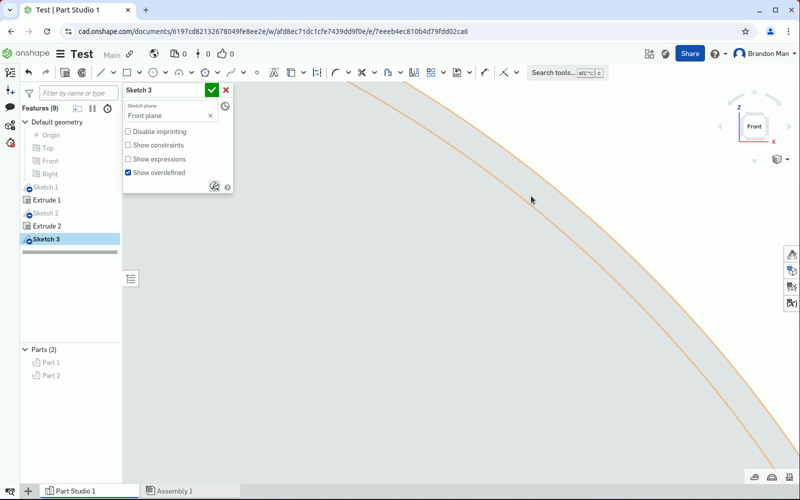
click(531, 195)
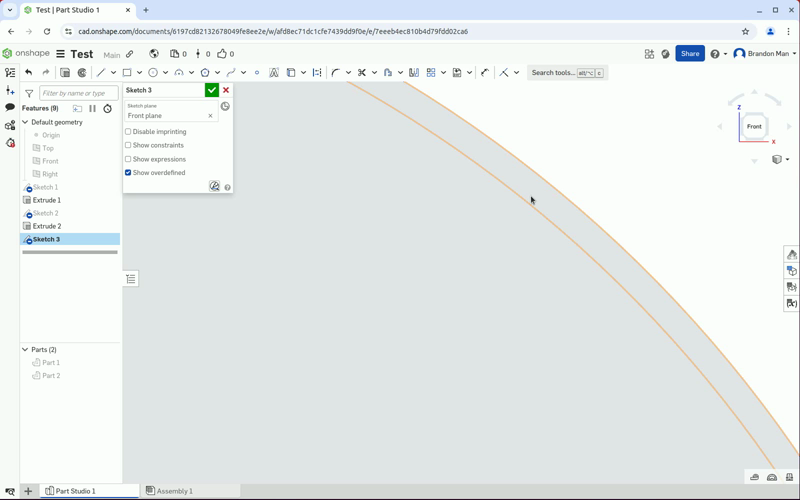
scroll(-6)
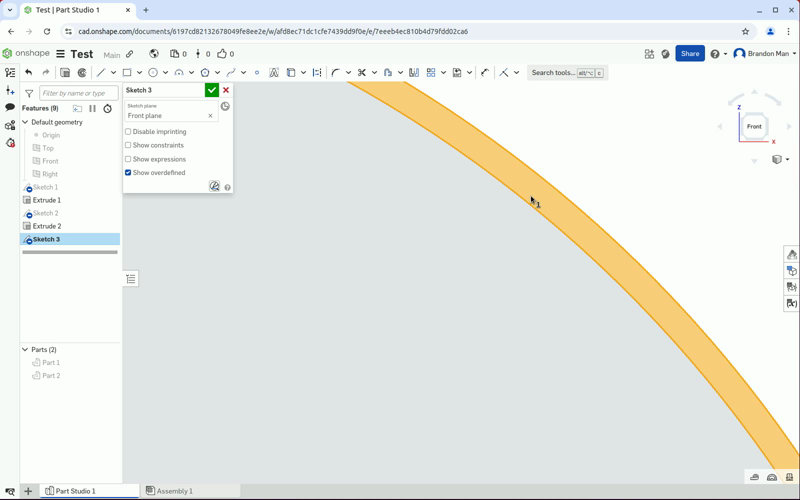
scroll(-6)
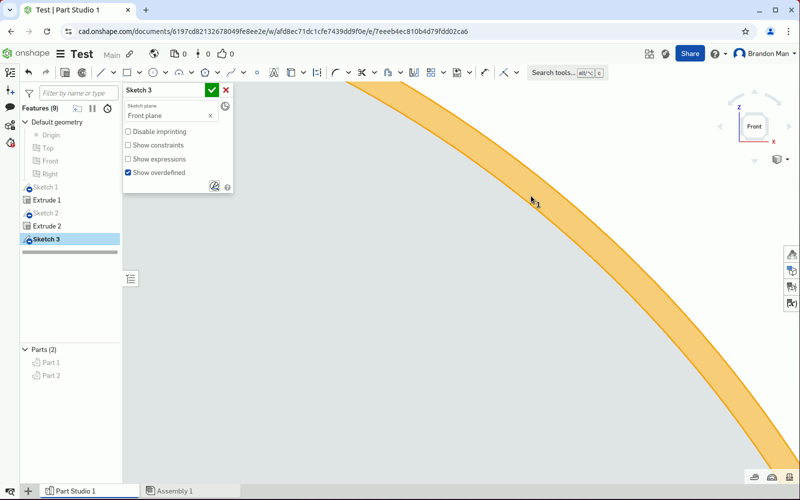
scroll(-6)
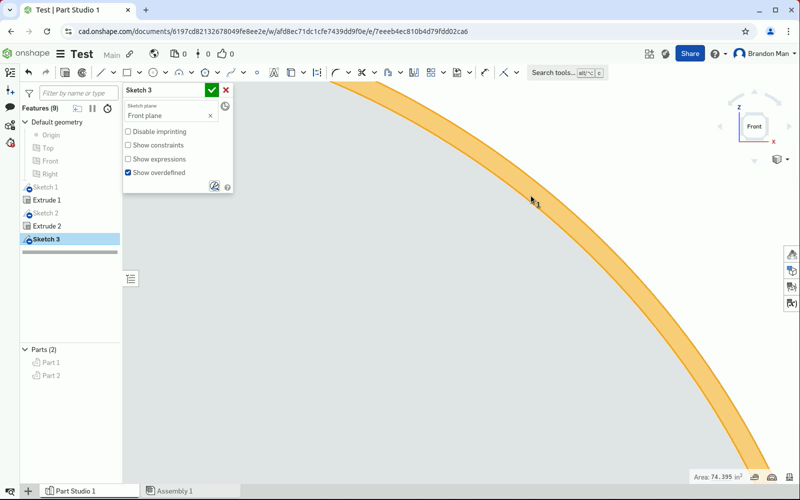
scroll(-6)
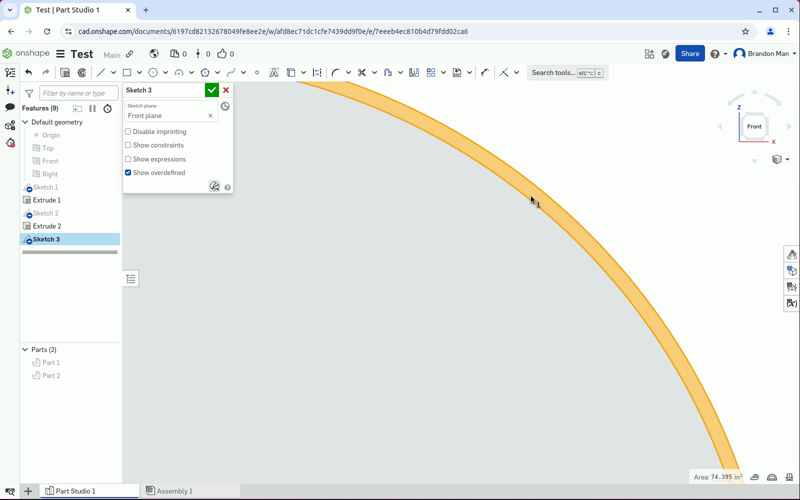
scroll(-6)
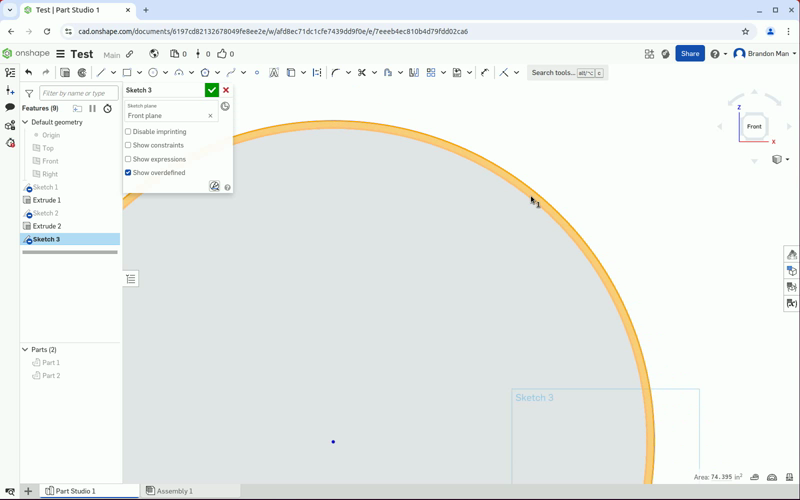
scroll(-6)
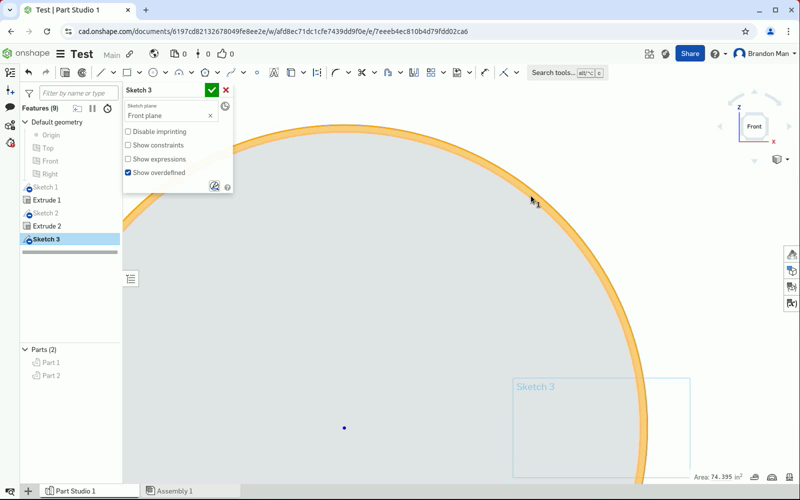
scroll(-6)
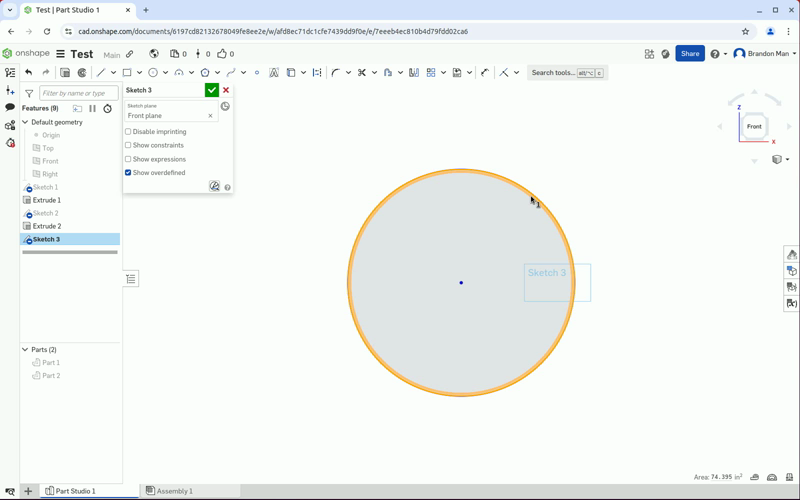
mouse_move(73, 352)
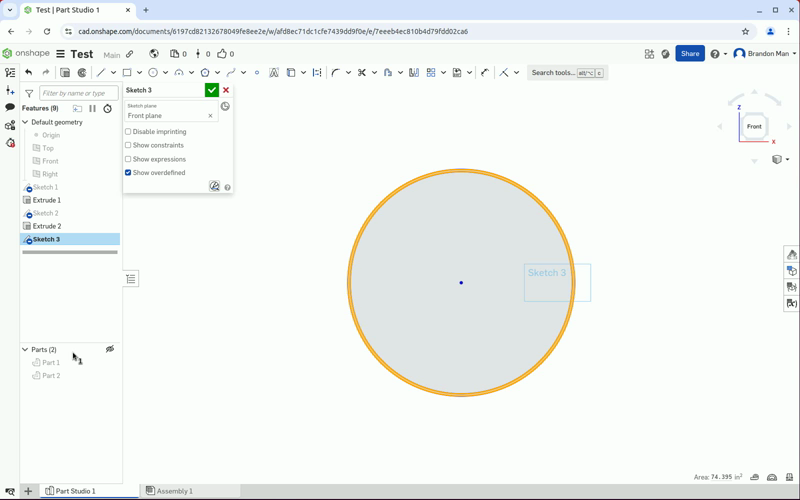
key(shift+y)
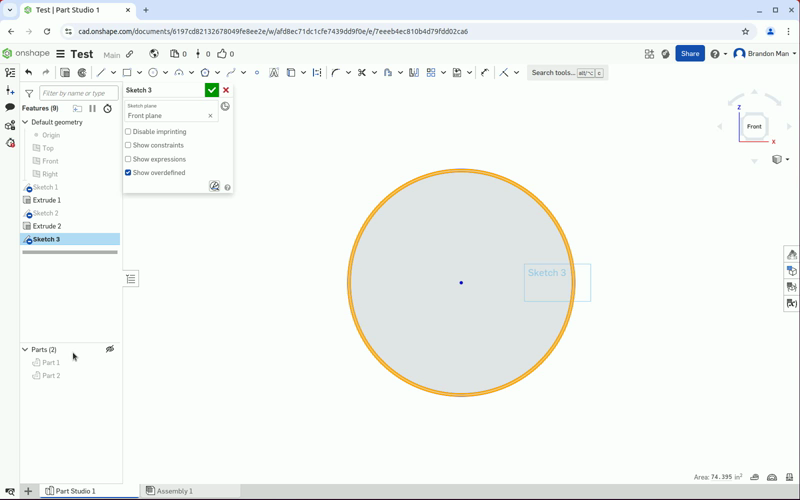
key(shift+e)
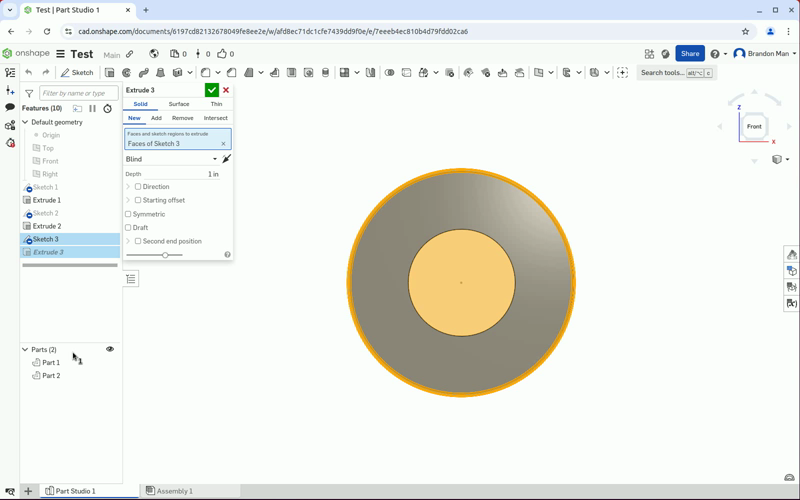
mouse_move(143, 106)
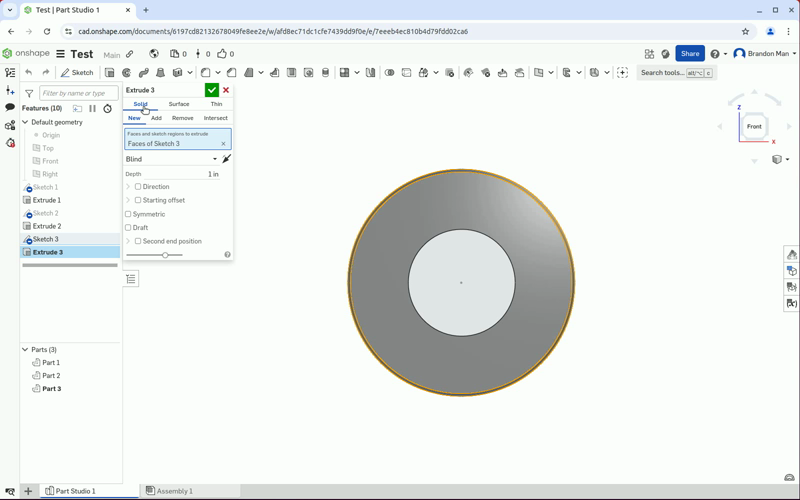
click(143, 106)
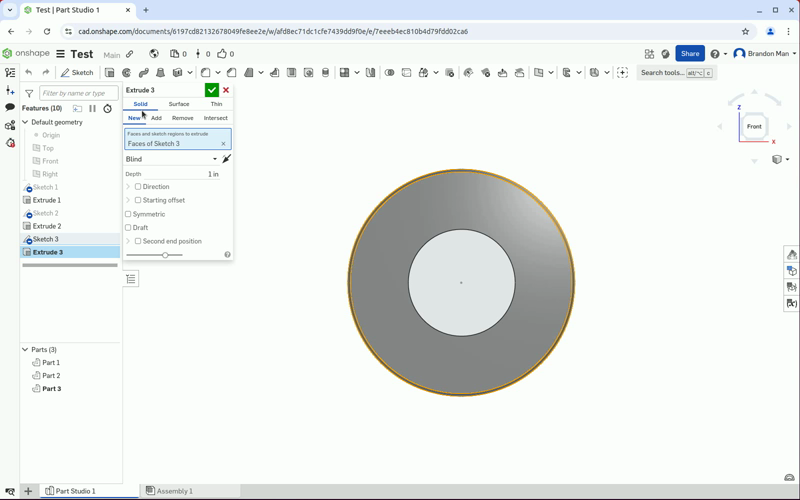
mouse_move(137, 120)
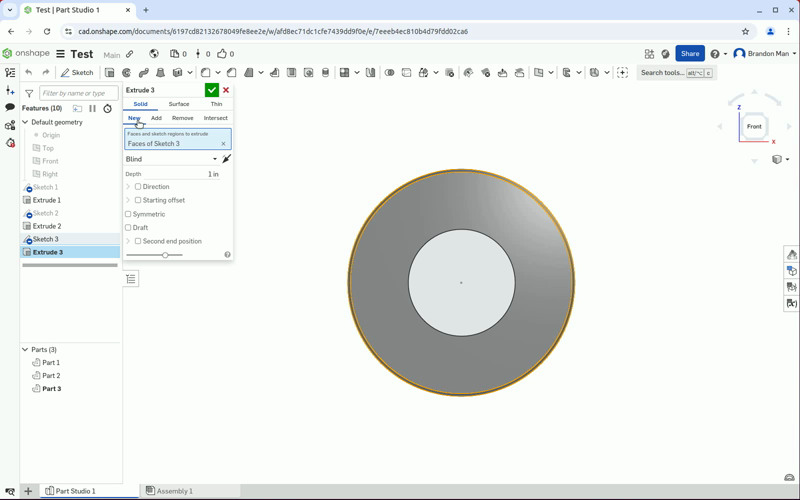
click(137, 120)
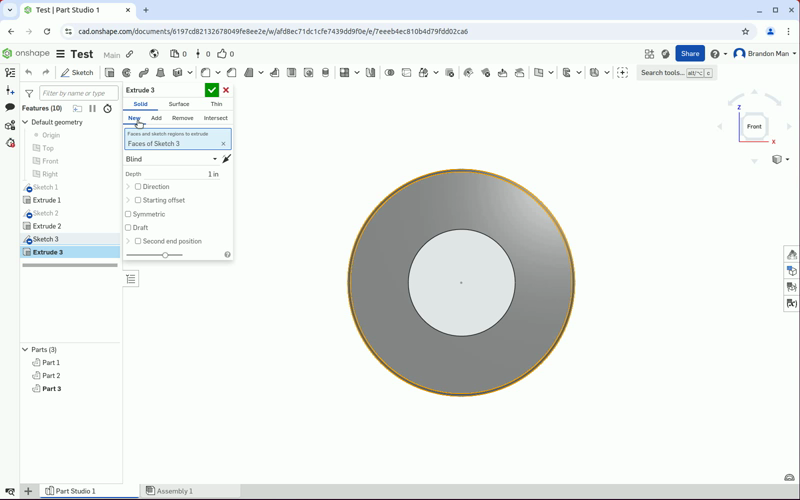
key(tab, 4)
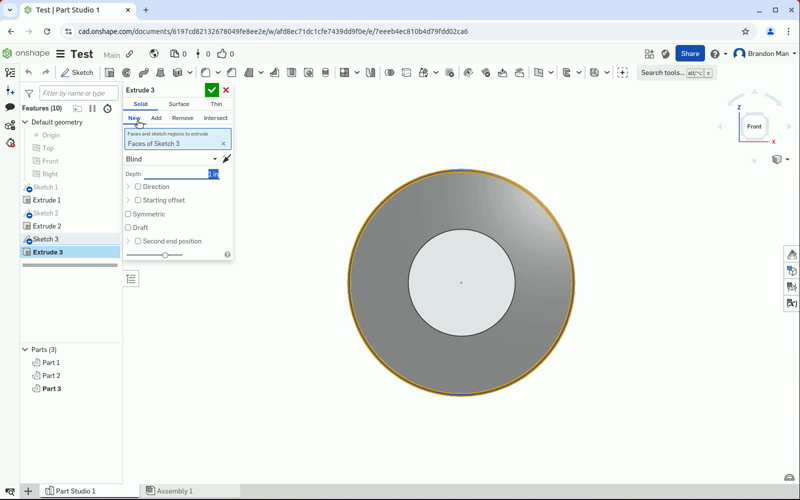
text(7.943)
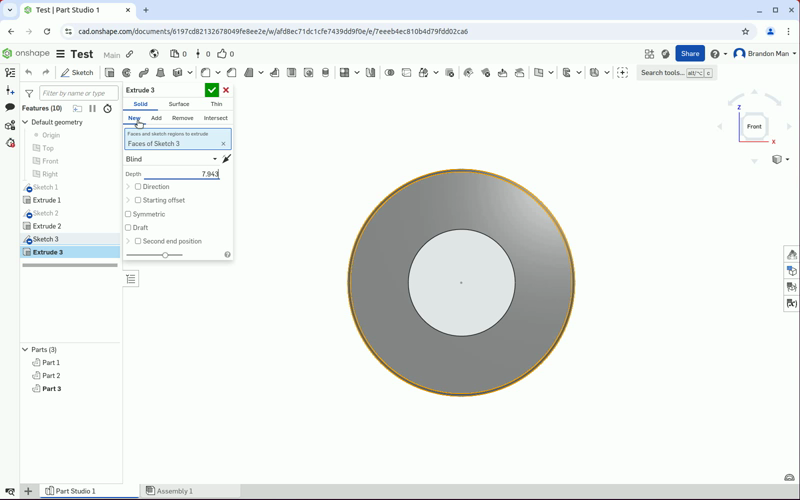
key(enter)
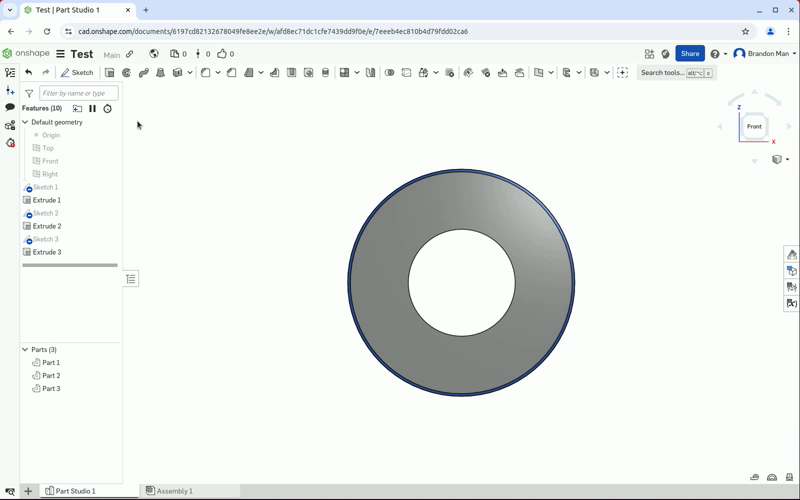
key(shift+h)
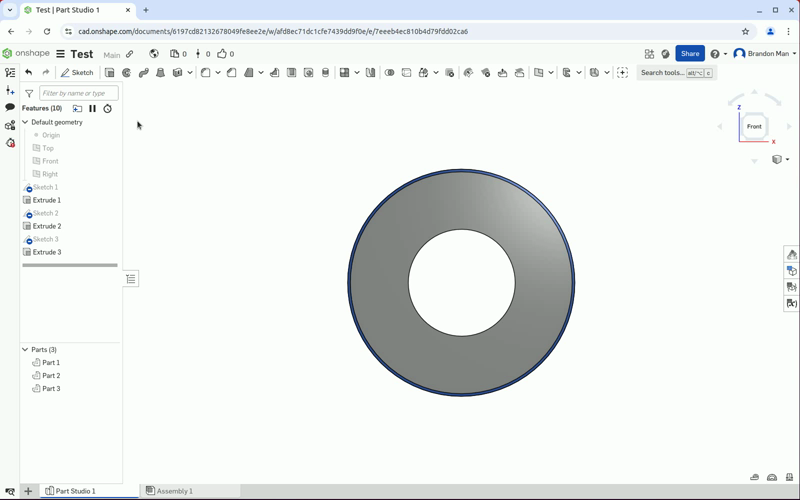
key(shift+h)
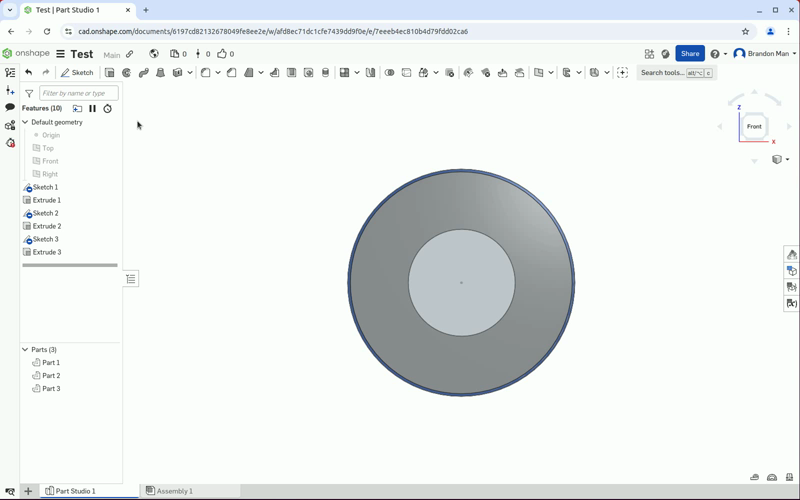
key(shift+7)
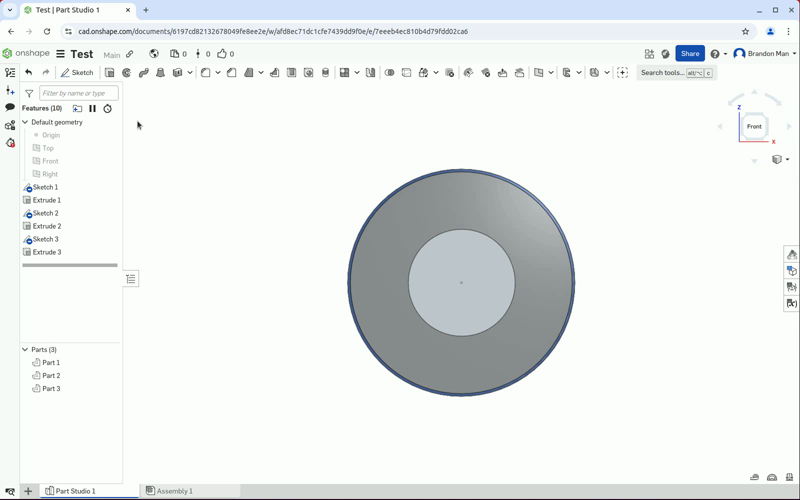
key(left, 2)
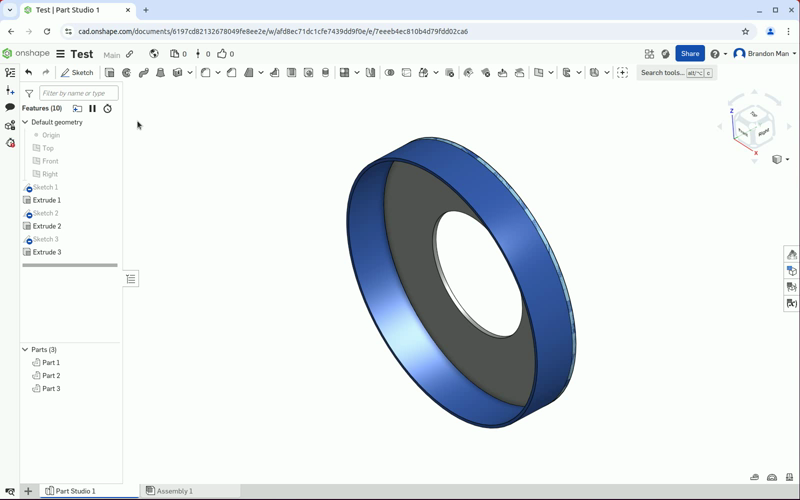
key(down, 2)
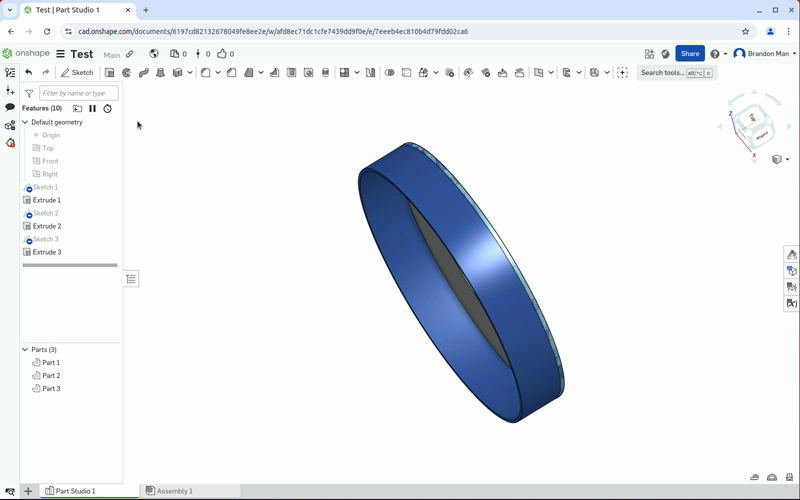
key(up, 2)
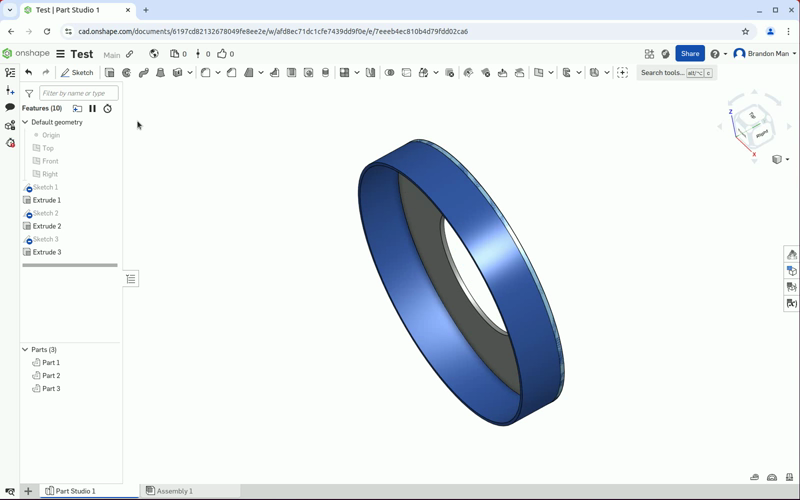
key(right, 2)
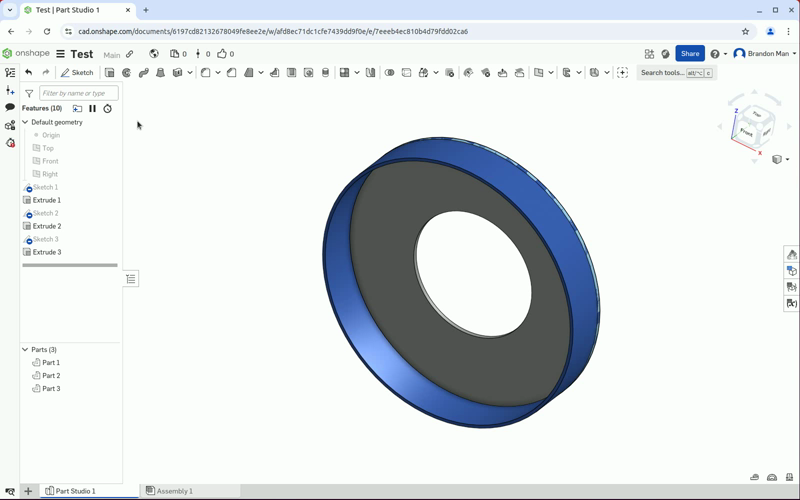
mouse_move(73, 189)
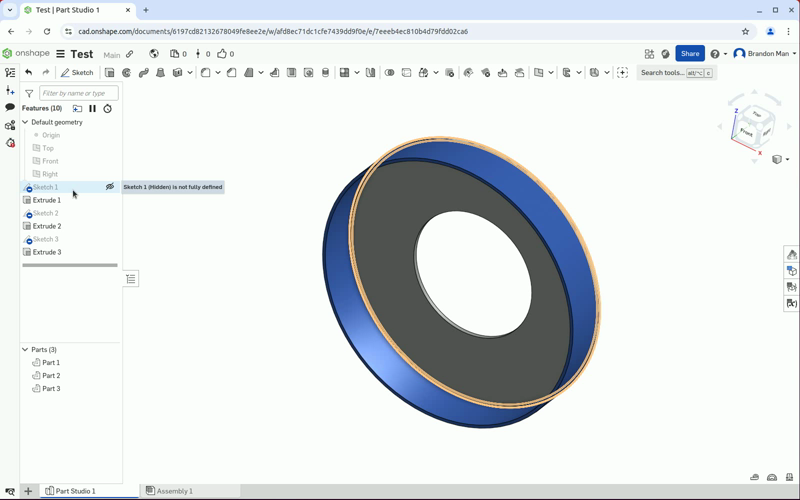
click(73, 189)